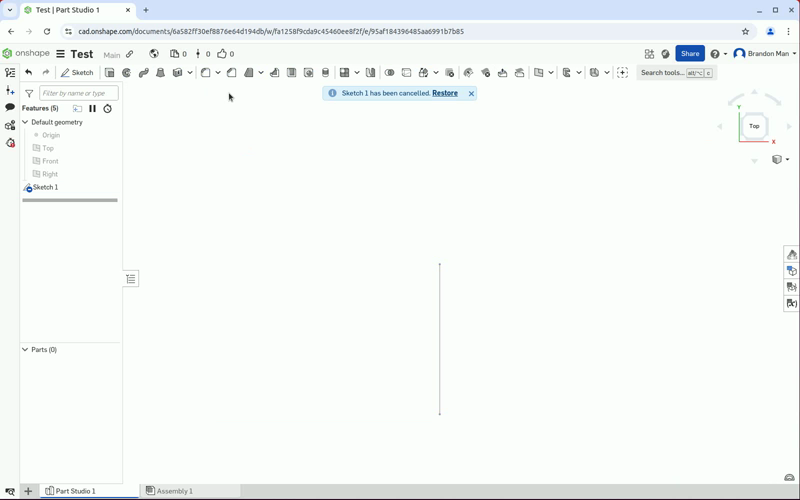
key(shift+h)
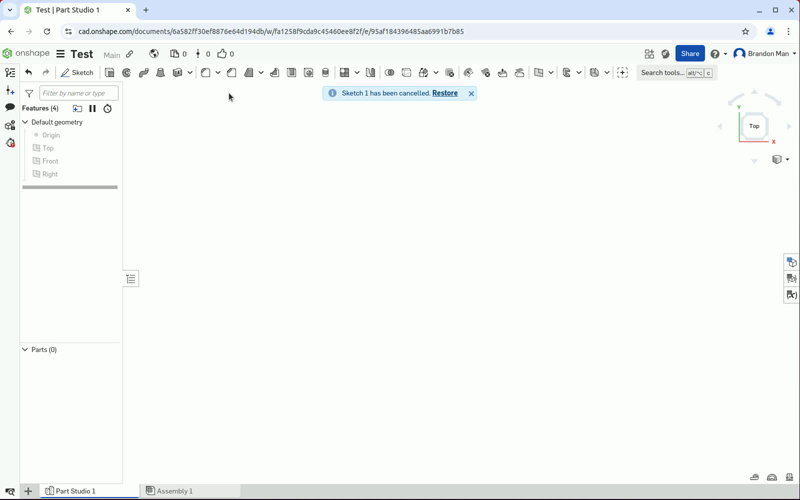
mouse_move(73, 352)
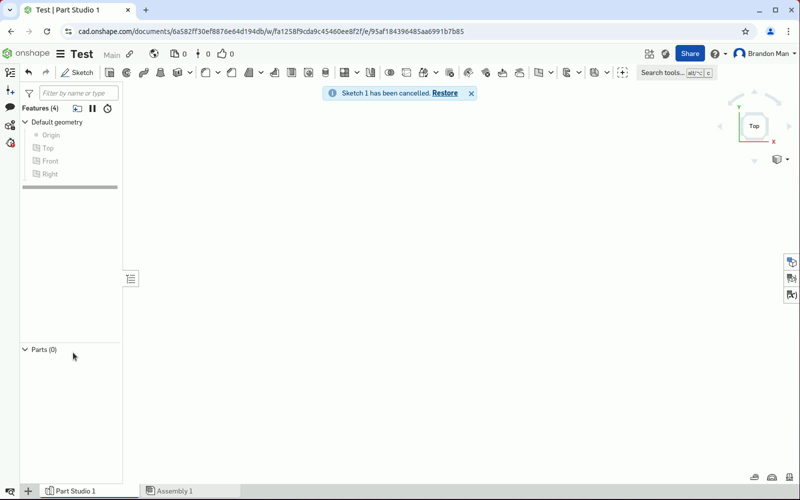
key(y)
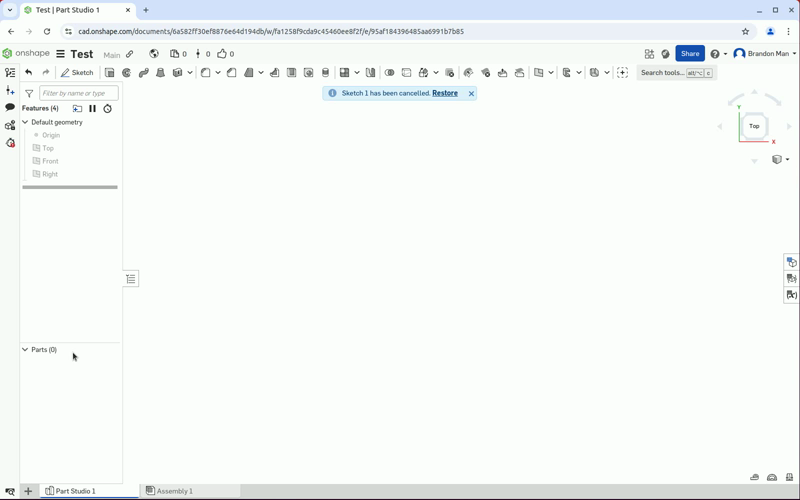
key(shift+p)
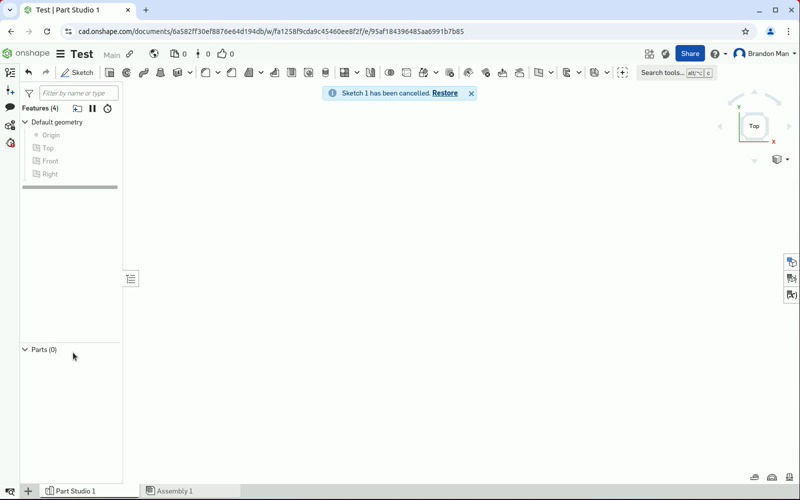
key(space)
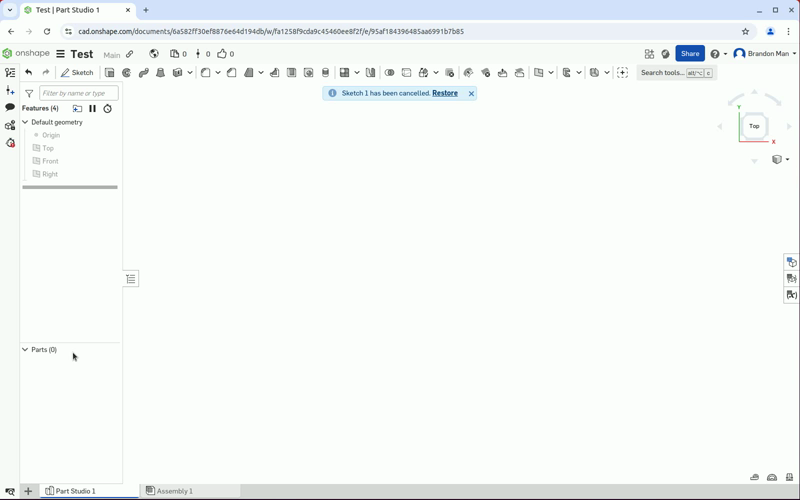
key_down(shift)
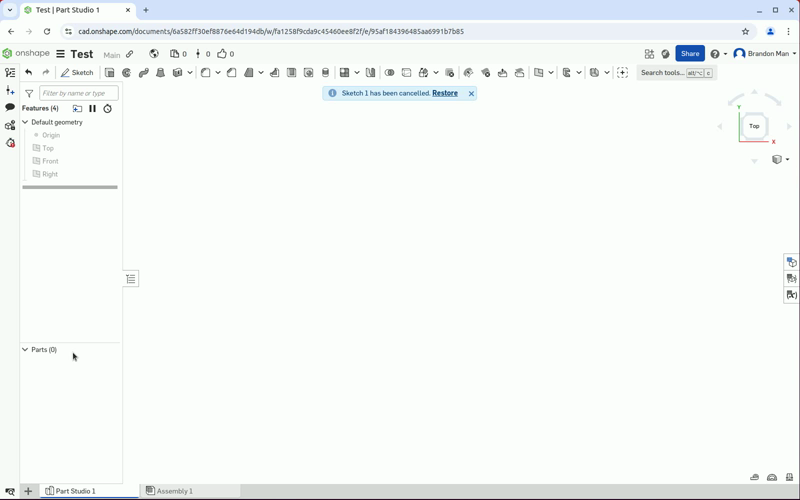
key(up)
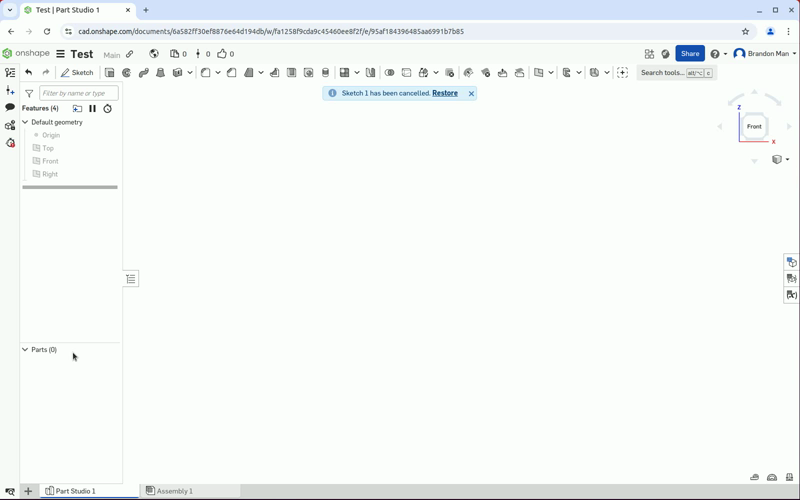
key_up(shift)
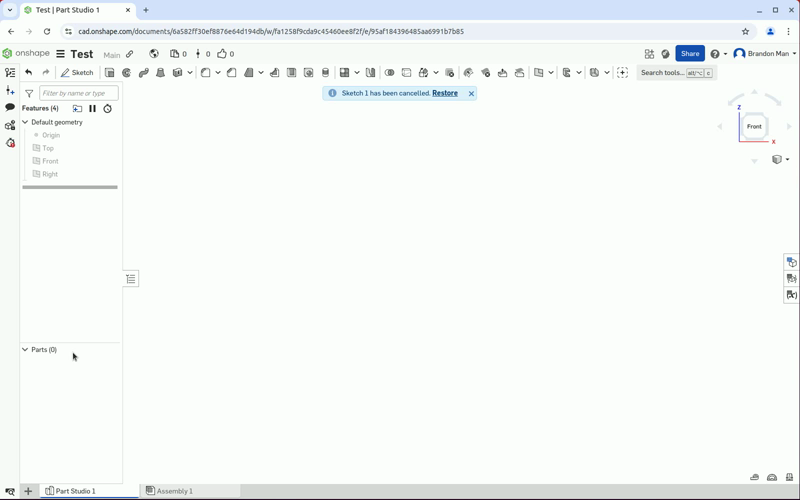
mouse_move(73, 352)
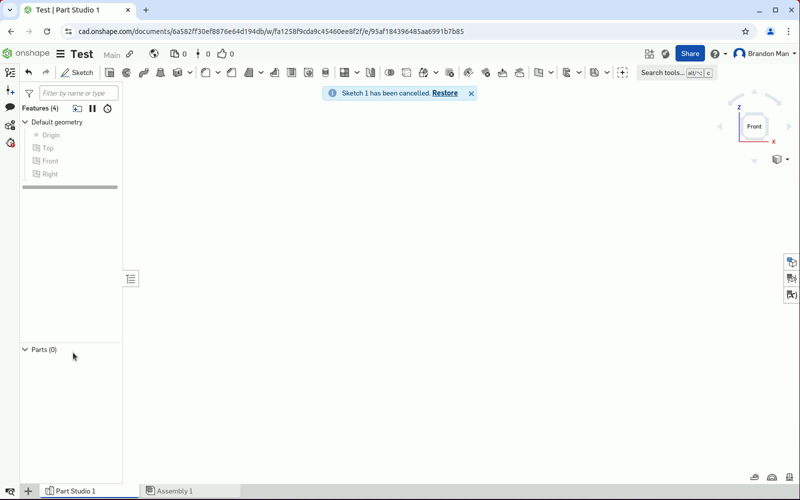
key(shift+y)
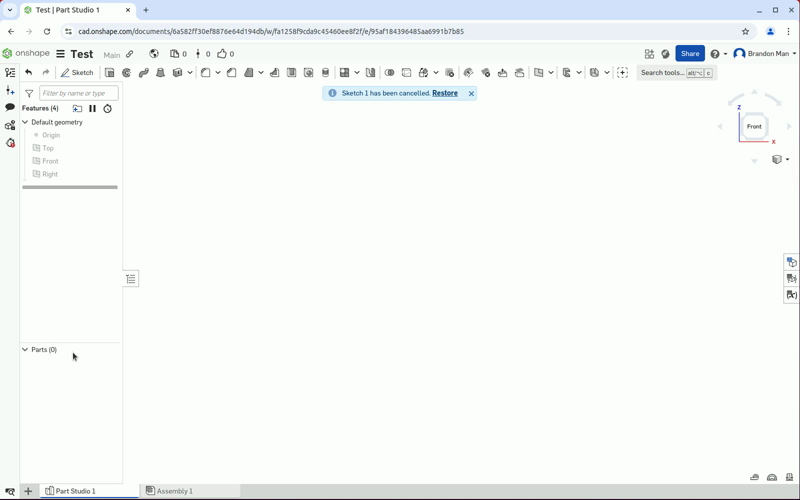
key(shift+s)
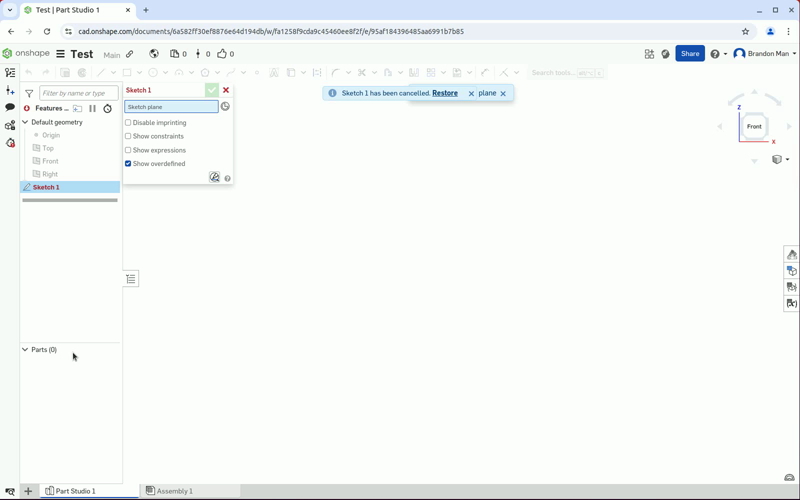
mouse_move(73, 163)
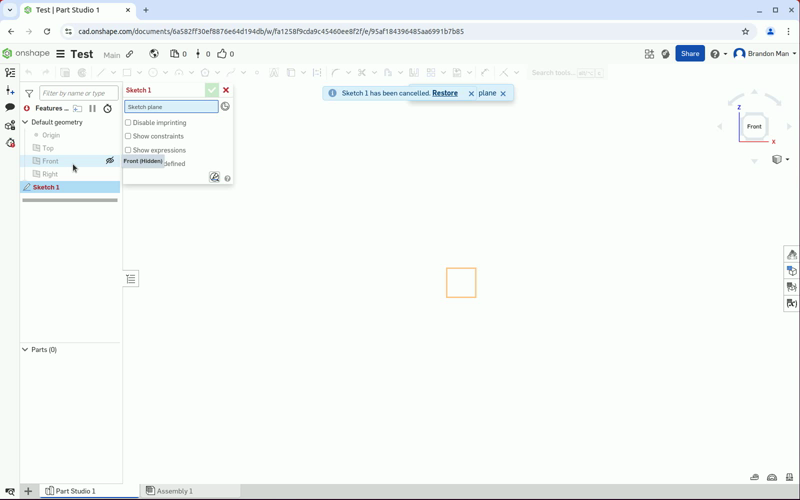
click(73, 163)
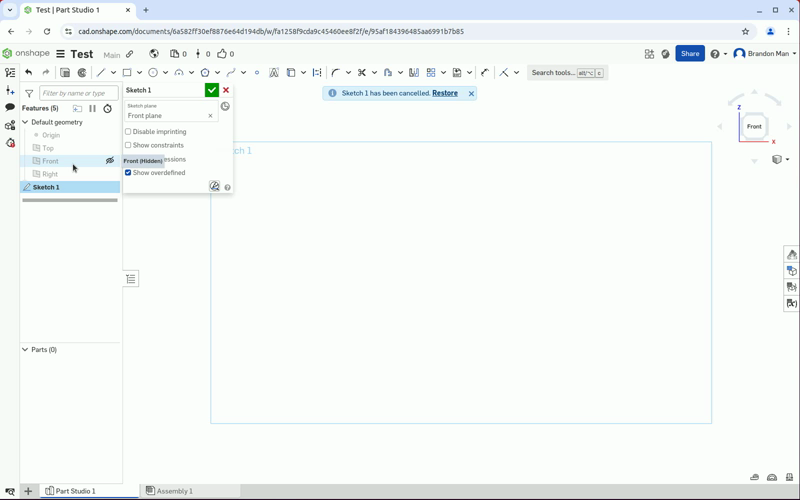
mouse_move(73, 352)
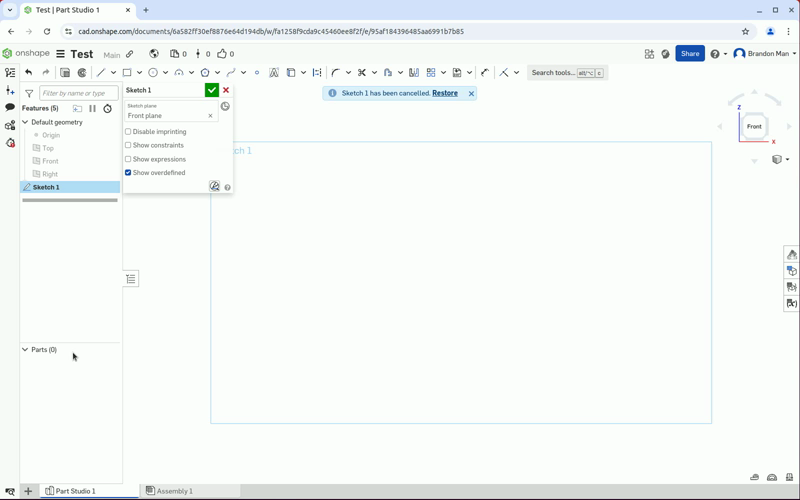
key(y)
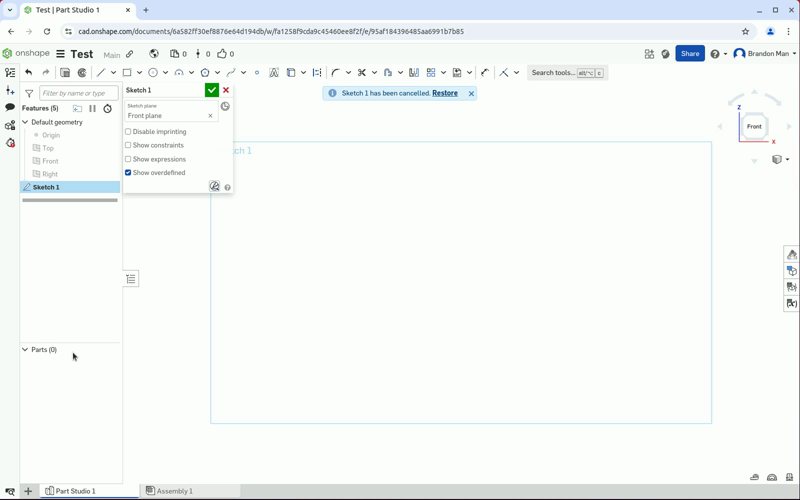
key(l)
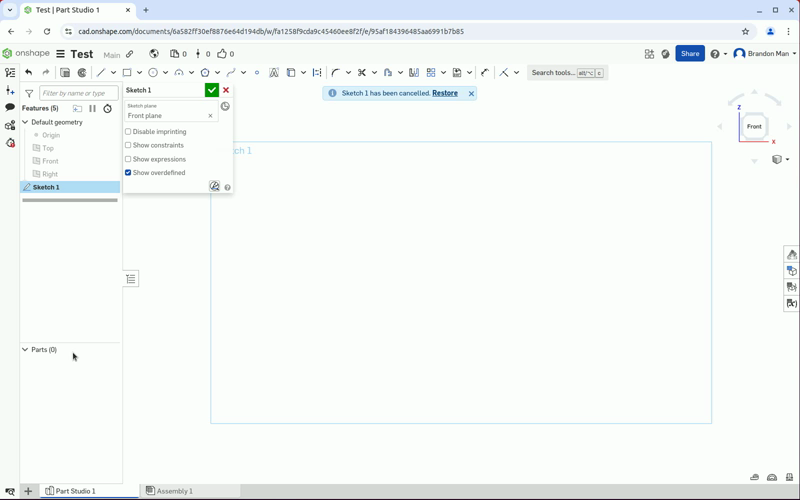
key_down(shift)
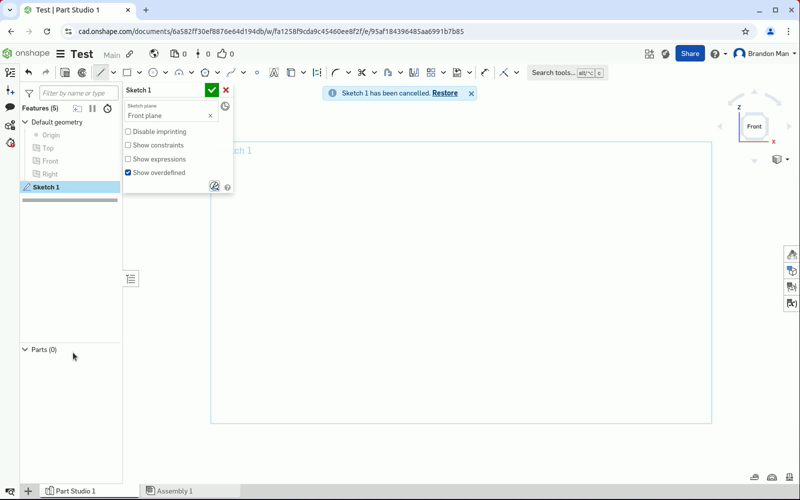
mouse_move(348, 288)
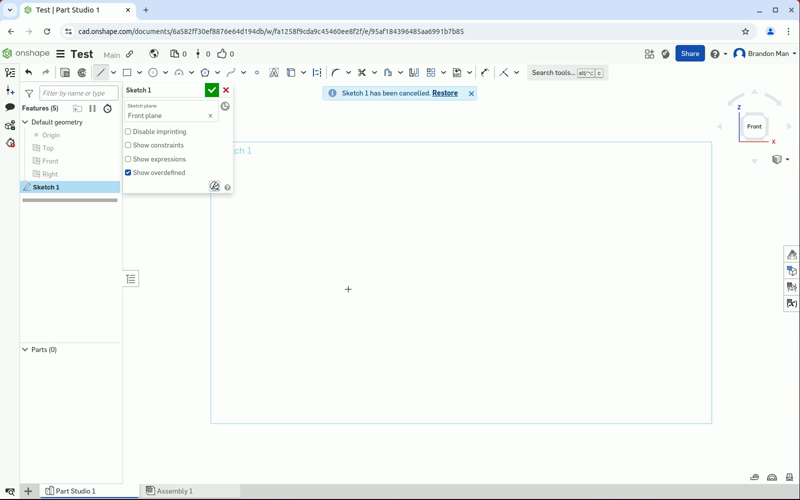
click(348, 288)
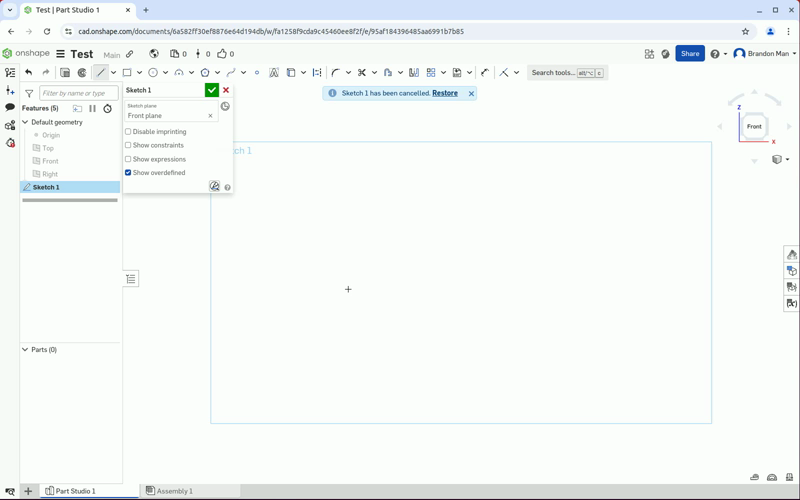
key_up(shift)
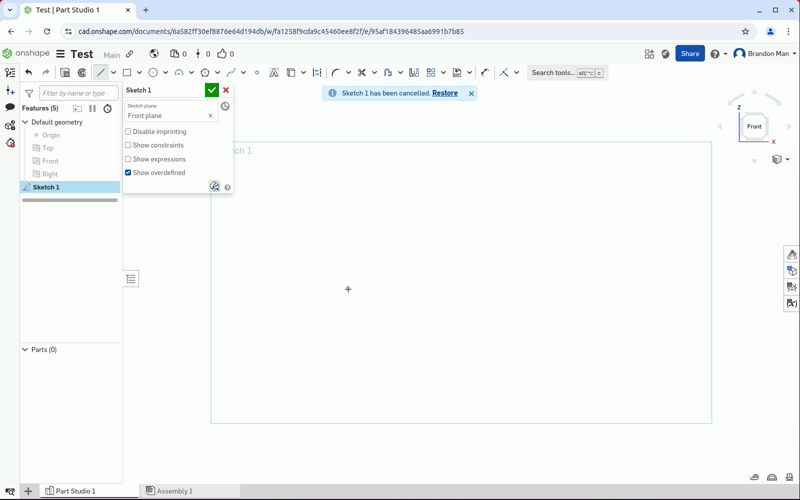
key_down(shift)
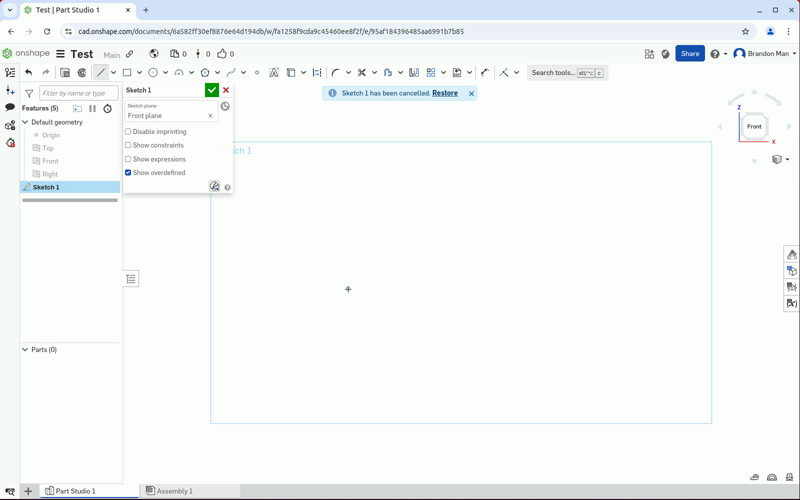
mouse_move(412, 288)
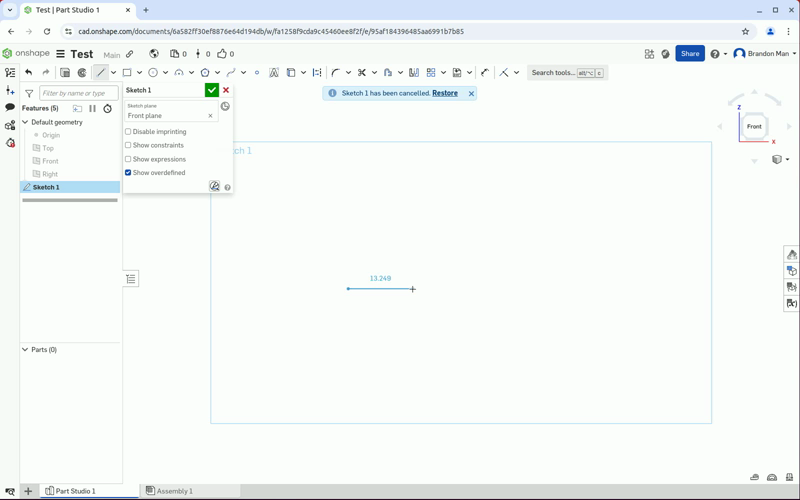
click(412, 288)
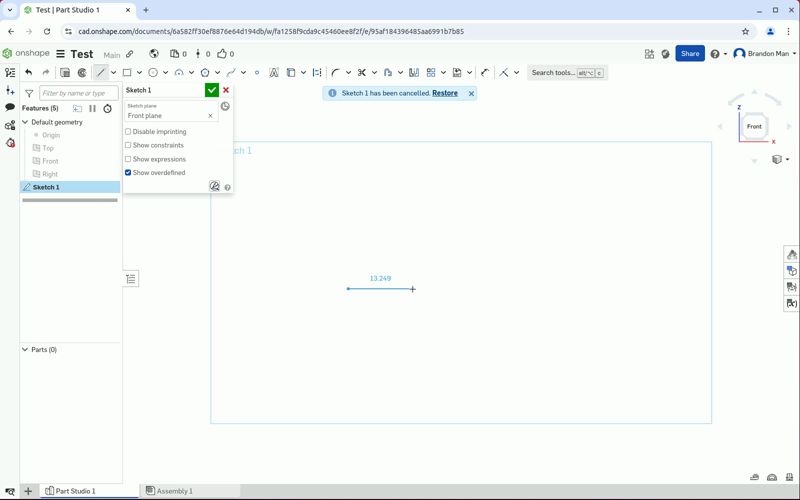
key_up(shift)
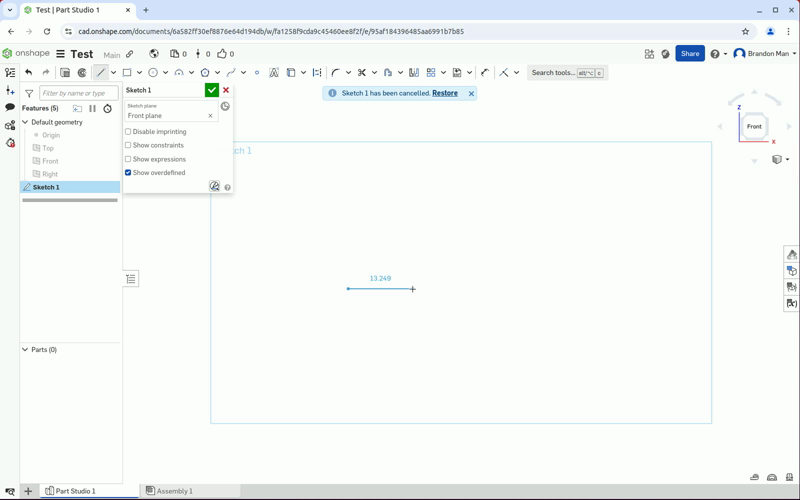
key_down(shift)
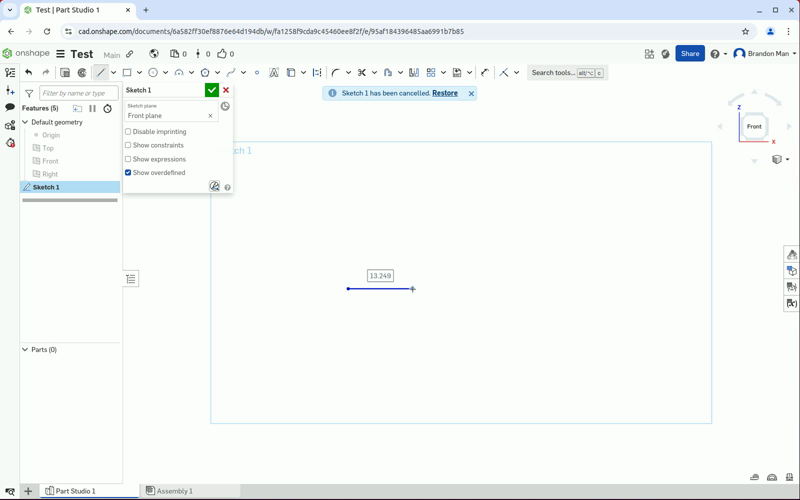
mouse_move(412, 373)
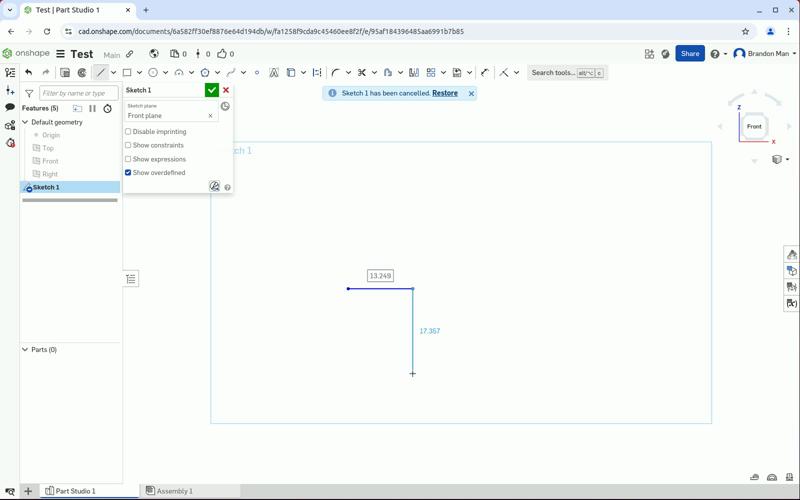
click(412, 373)
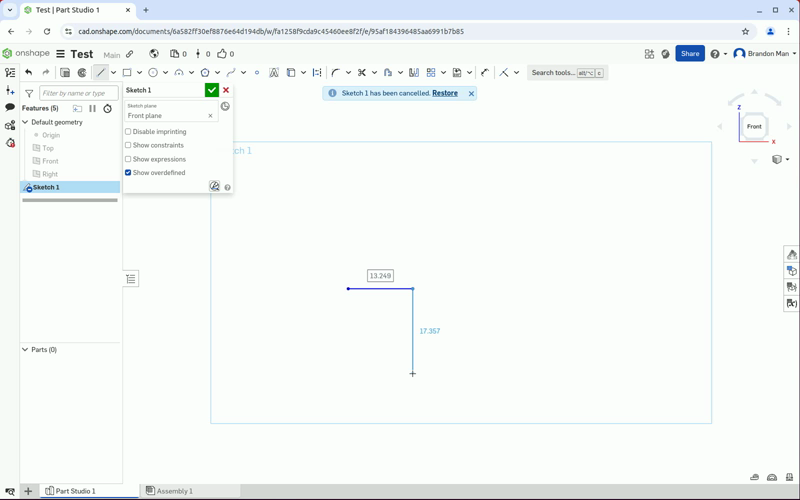
key_up(shift)
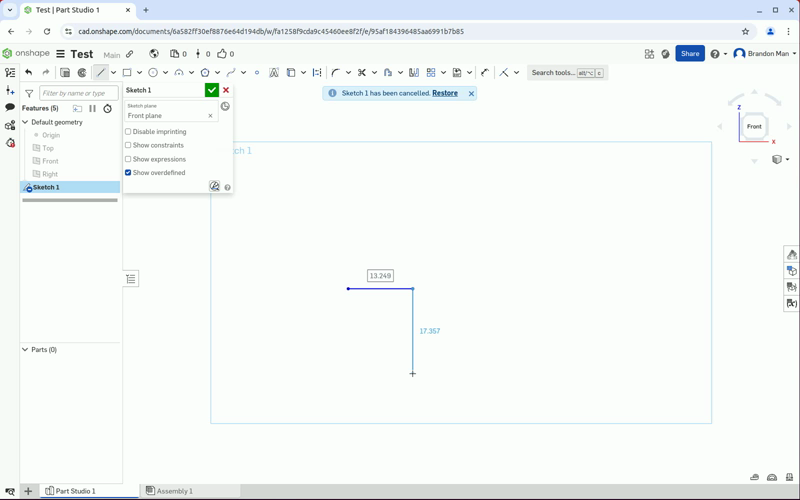
key_down(shift)
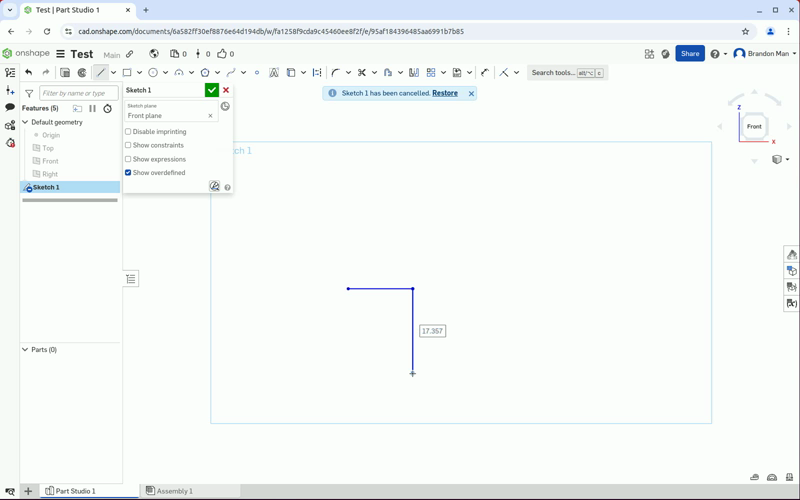
mouse_move(539, 373)
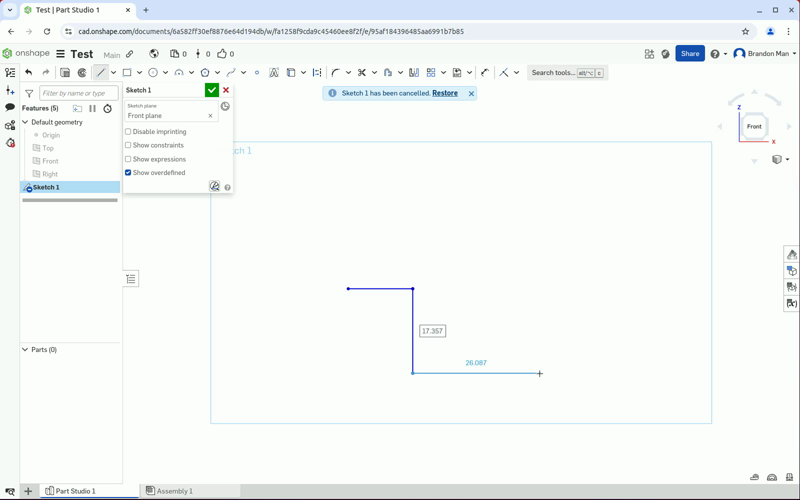
click(539, 373)
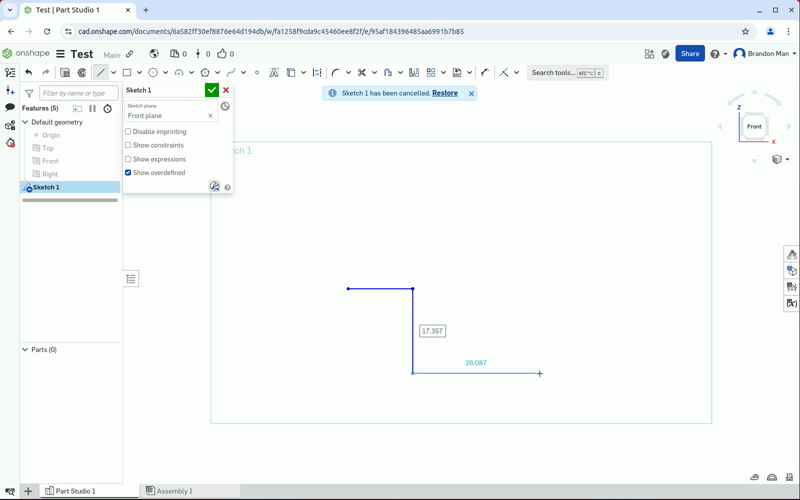
key_up(shift)
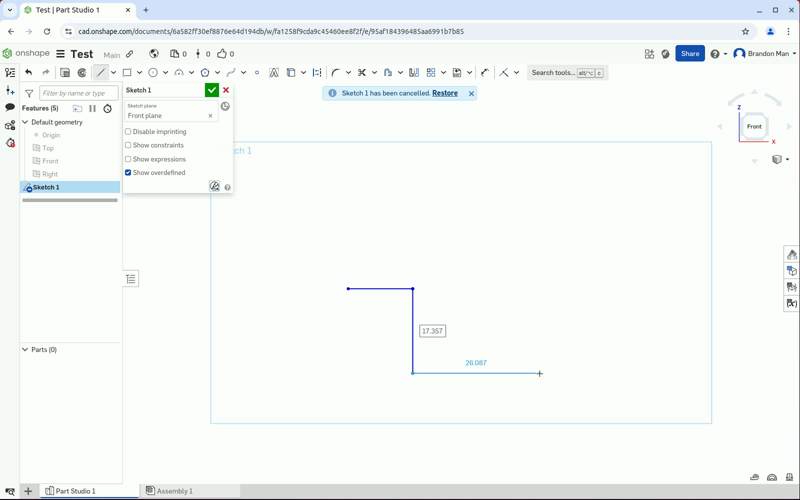
key_down(shift)
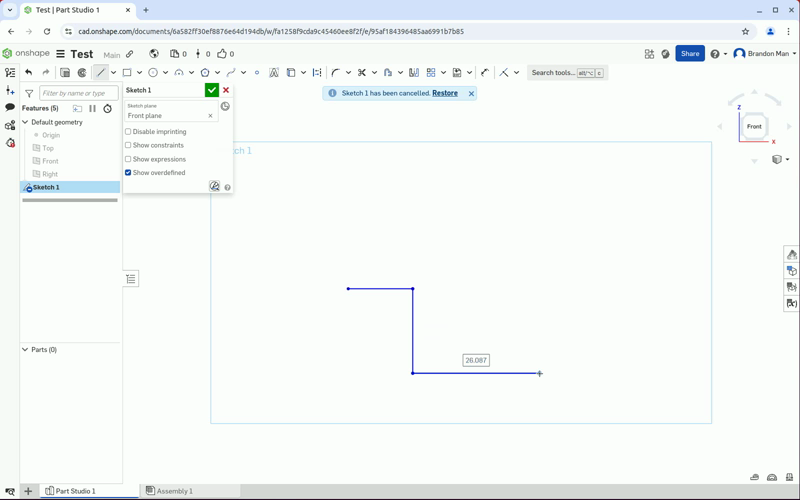
mouse_move(569, 373)
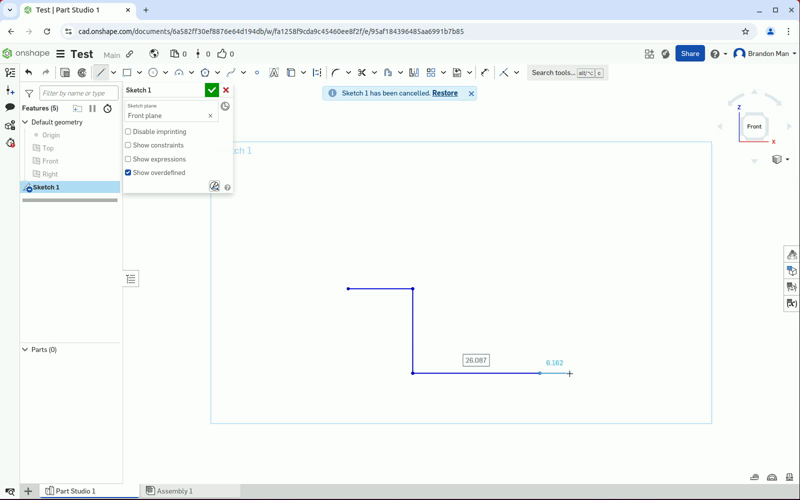
mouse_move(539, 330)
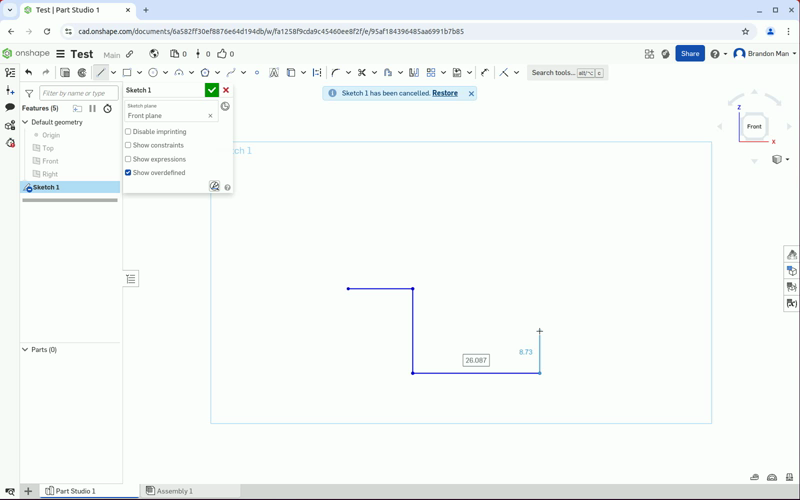
click(539, 330)
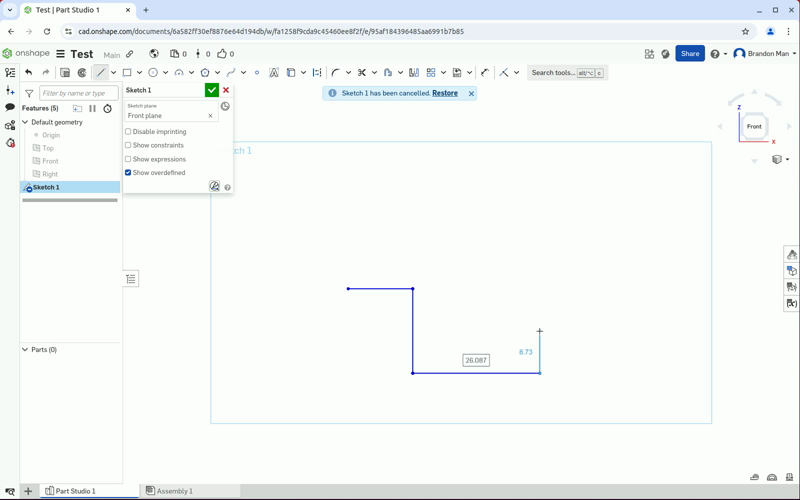
key_up(shift)
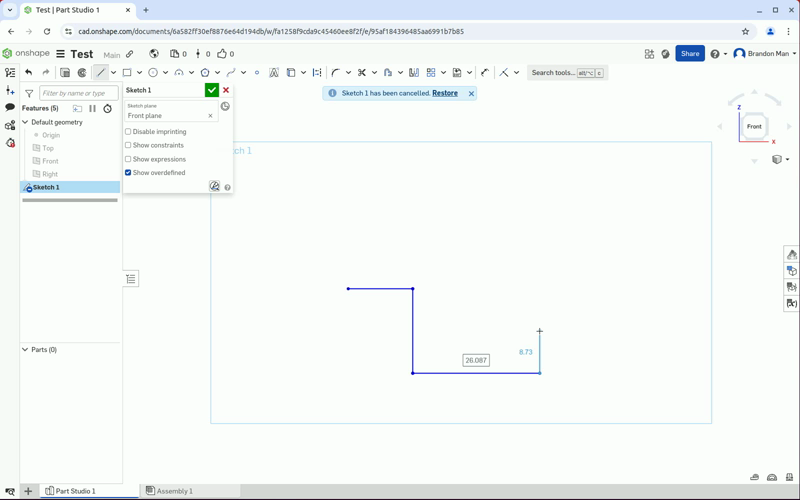
key_down(shift)
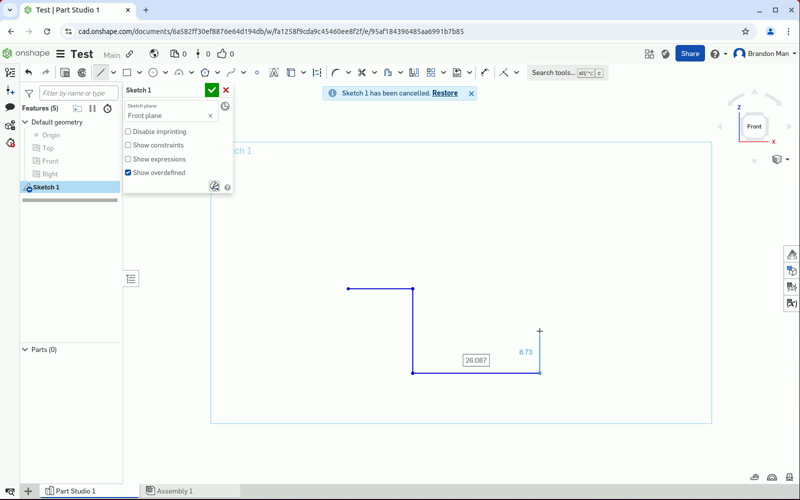
mouse_move(455, 330)
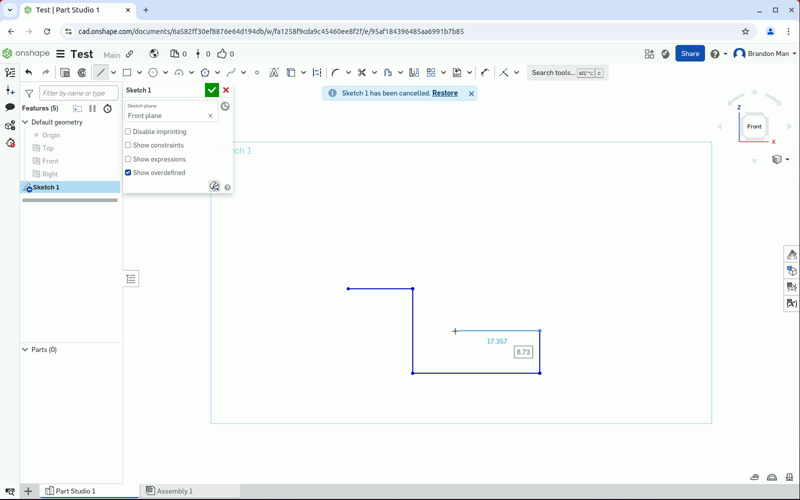
click(455, 330)
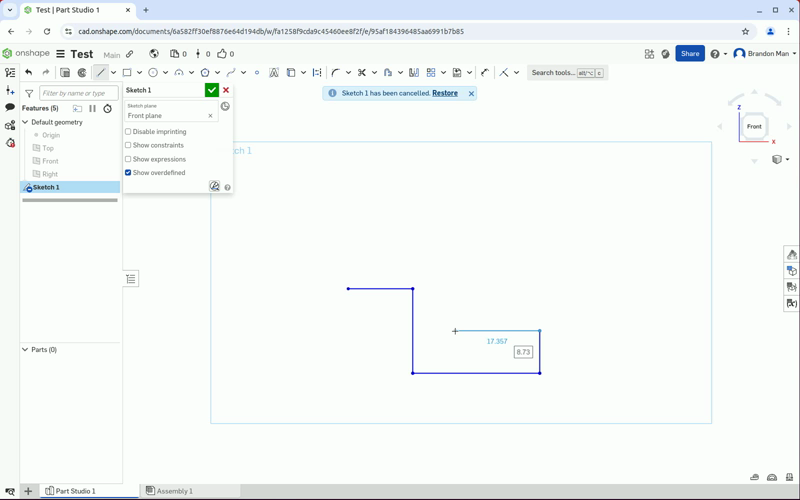
key_up(shift)
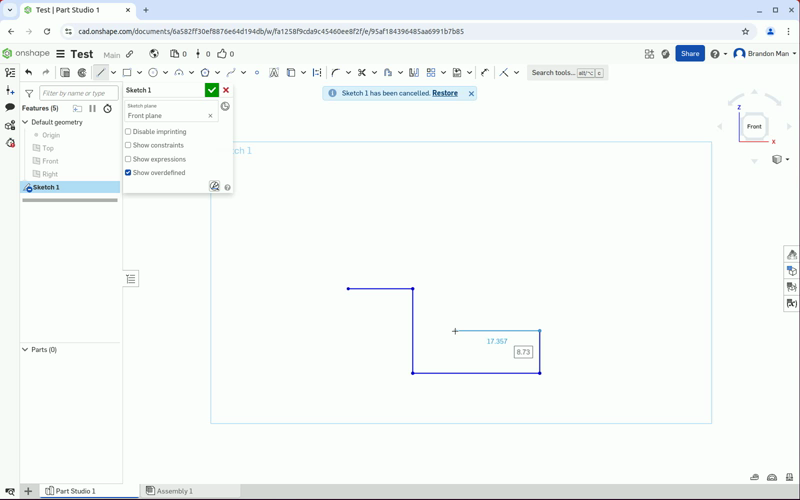
key_down(shift)
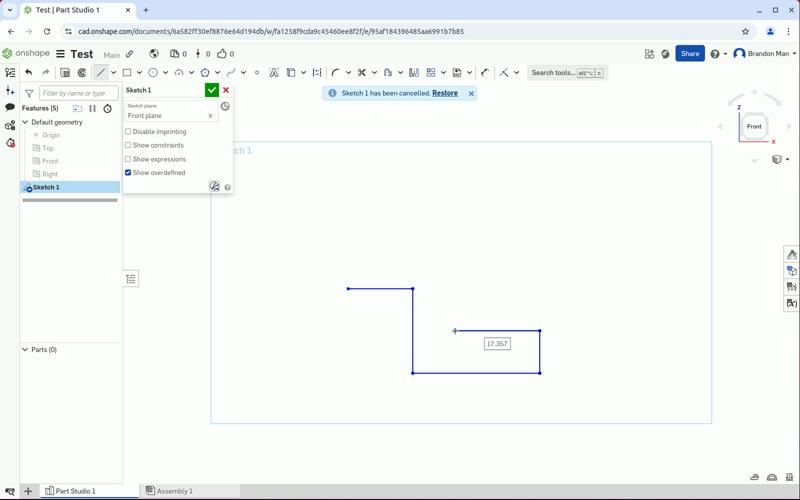
mouse_move(455, 246)
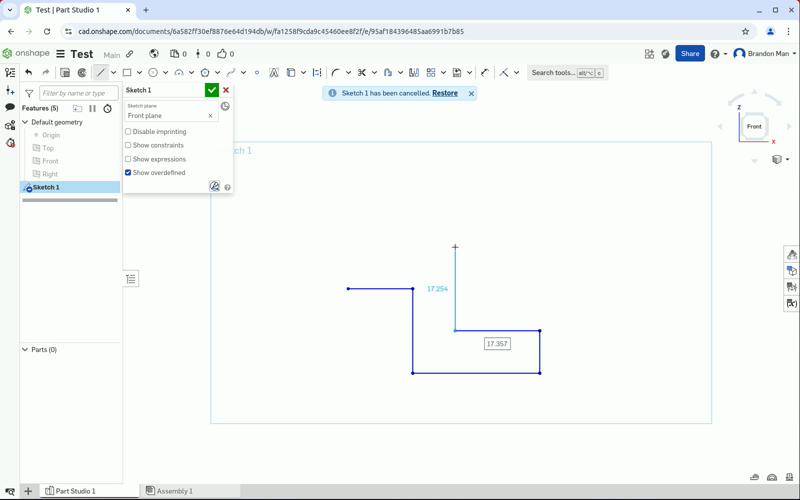
click(455, 246)
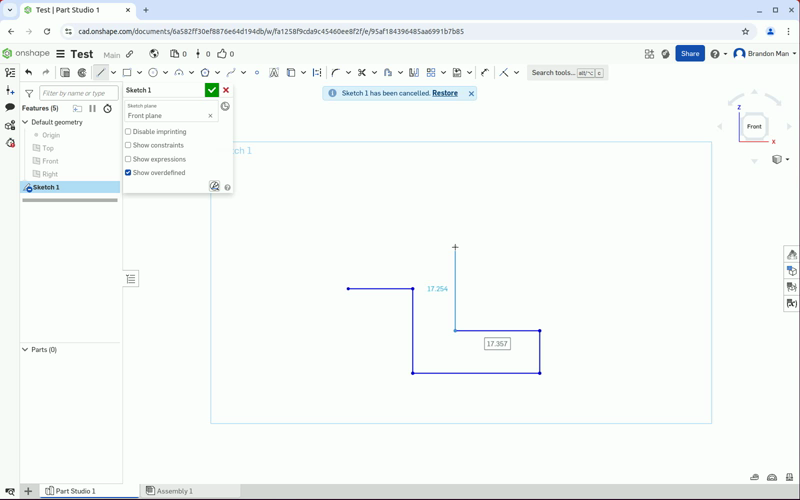
key_up(shift)
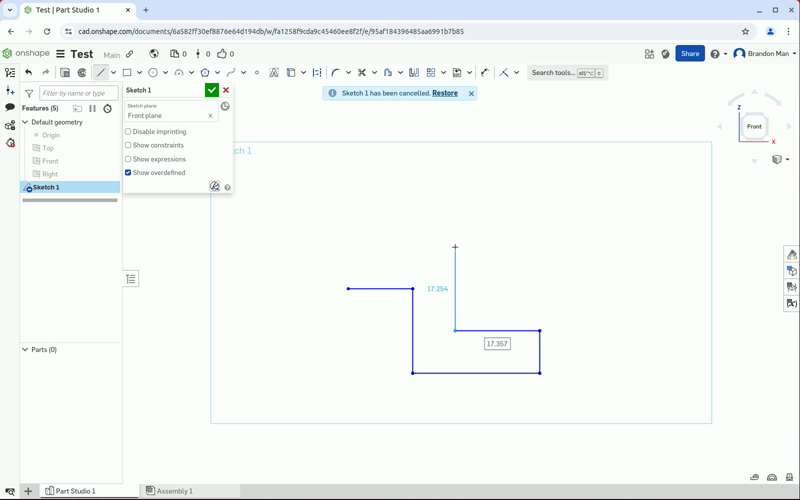
key_down(shift)
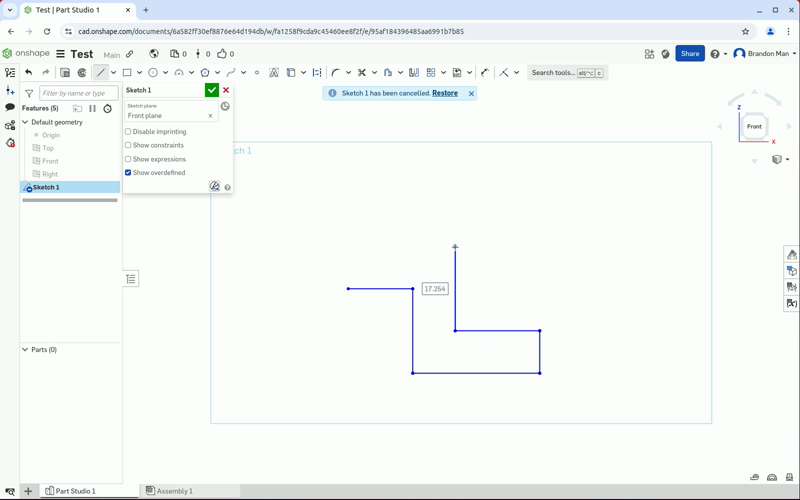
mouse_move(348, 246)
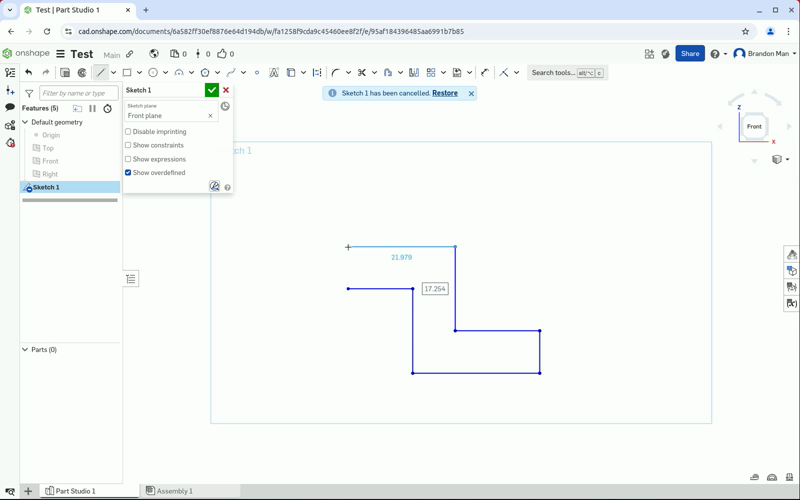
click(348, 246)
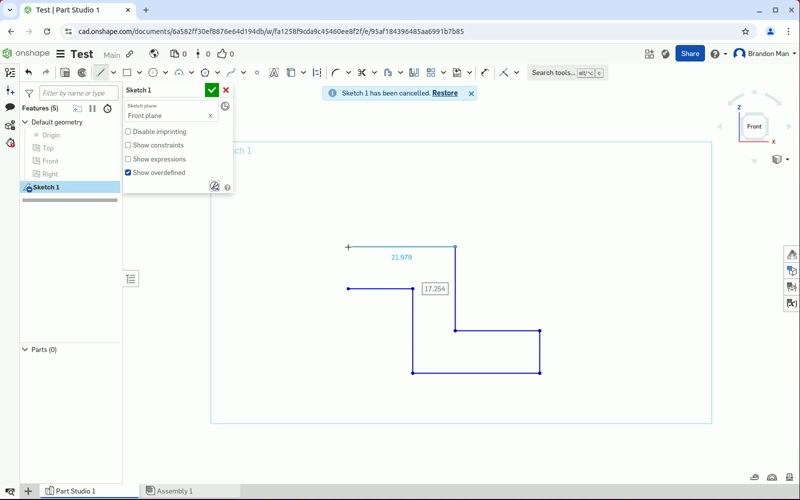
key_up(shift)
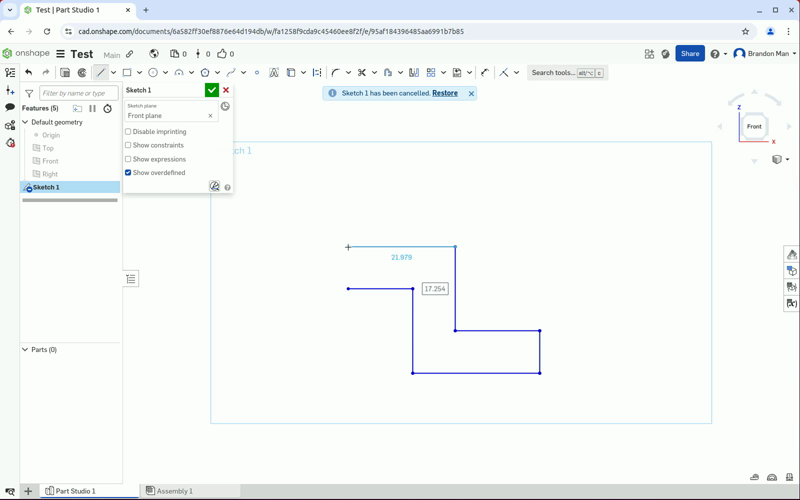
mouse_move(378, 246)
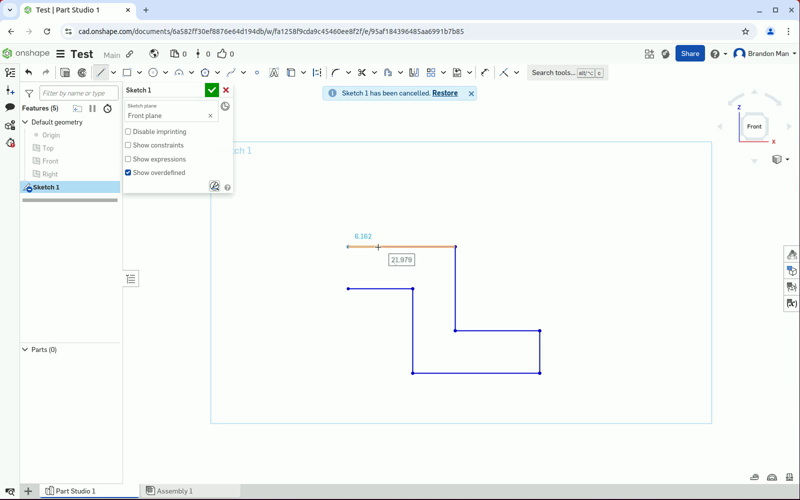
key_down(shift)
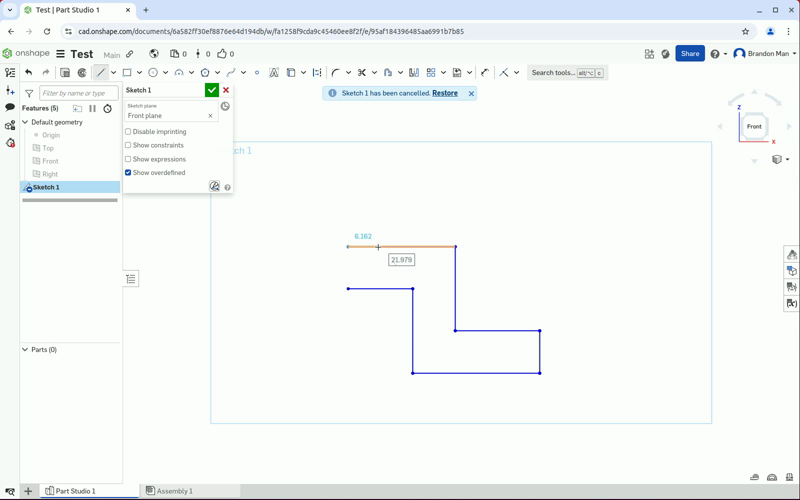
mouse_move(348, 288)
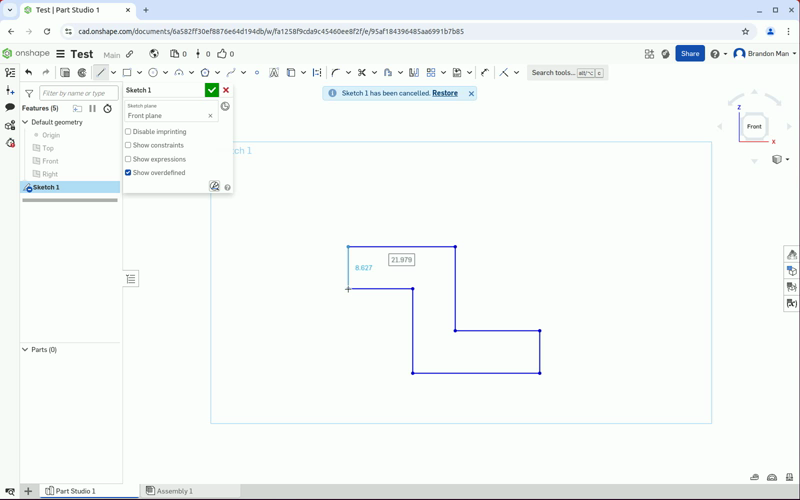
key_up(shift)
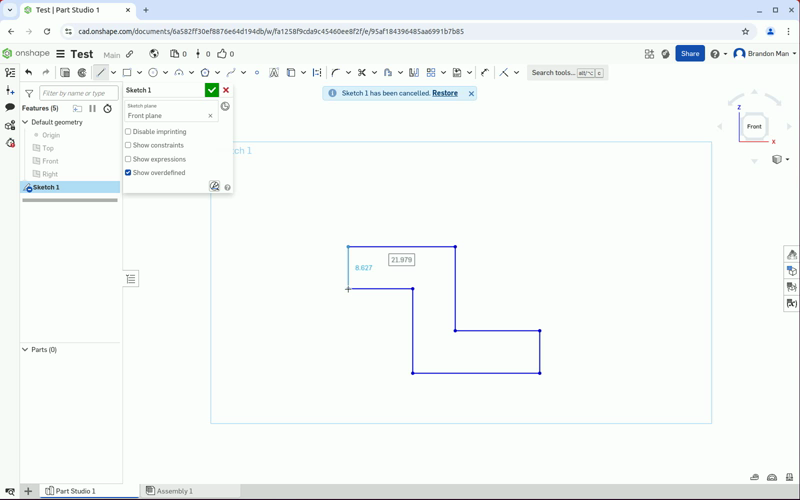
click(348, 288)
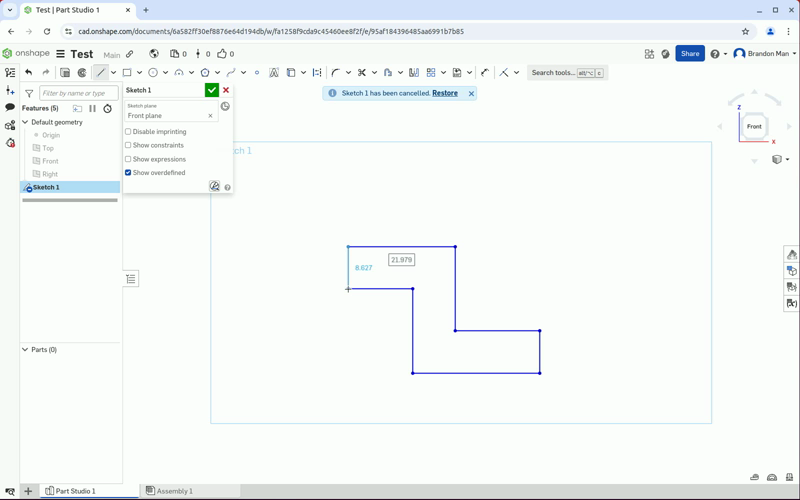
key(esc)
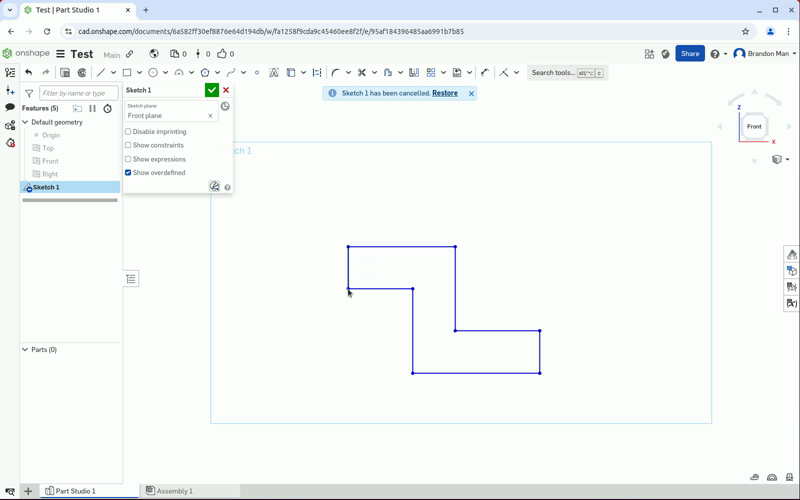
mouse_move(444, 331)
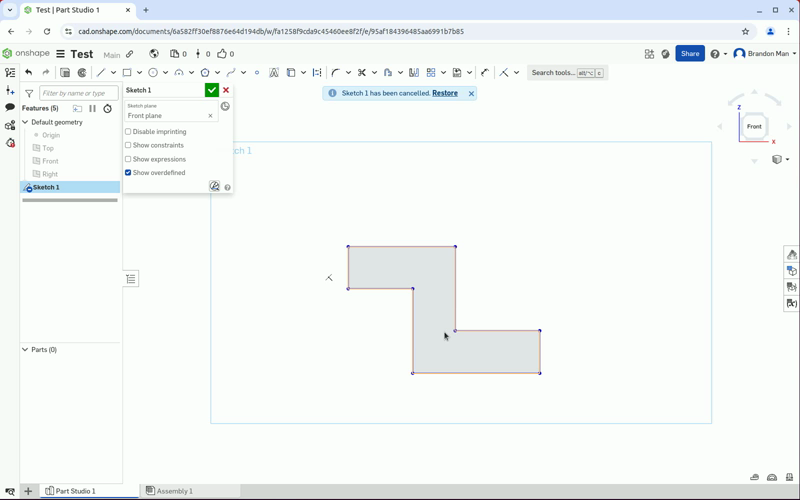
click(444, 331)
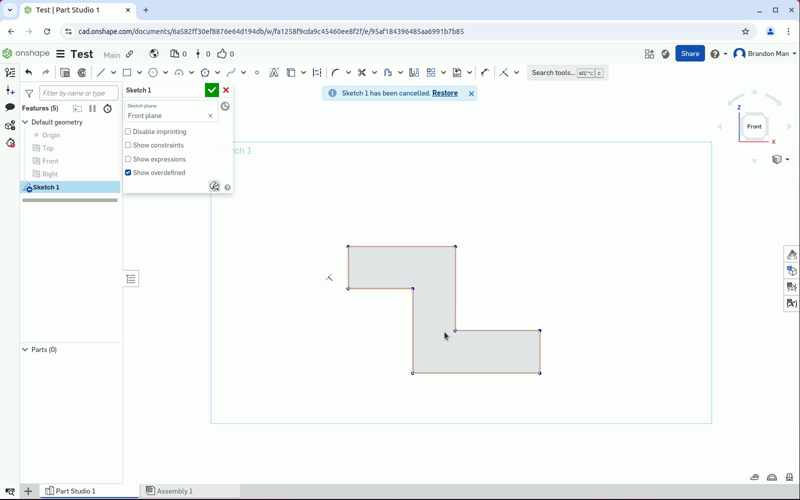
mouse_move(73, 352)
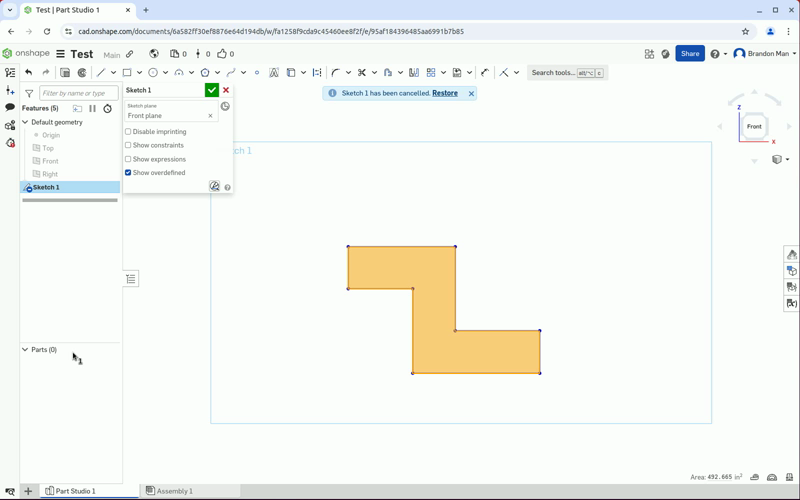
key(shift+y)
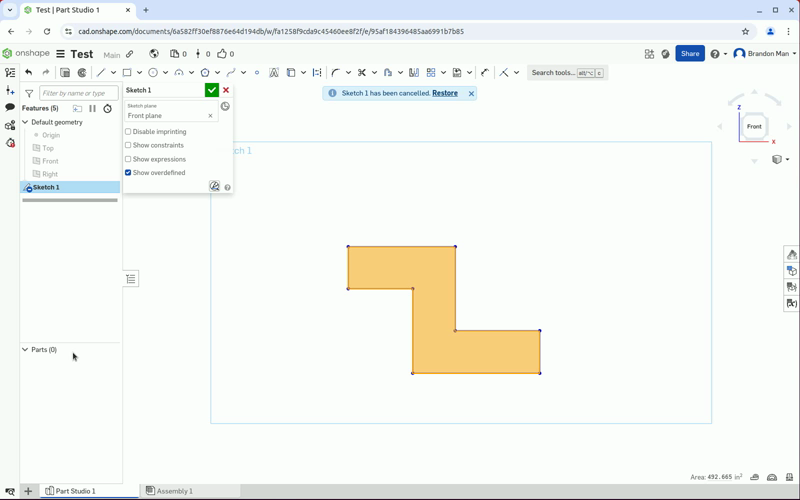
key(shift+e)
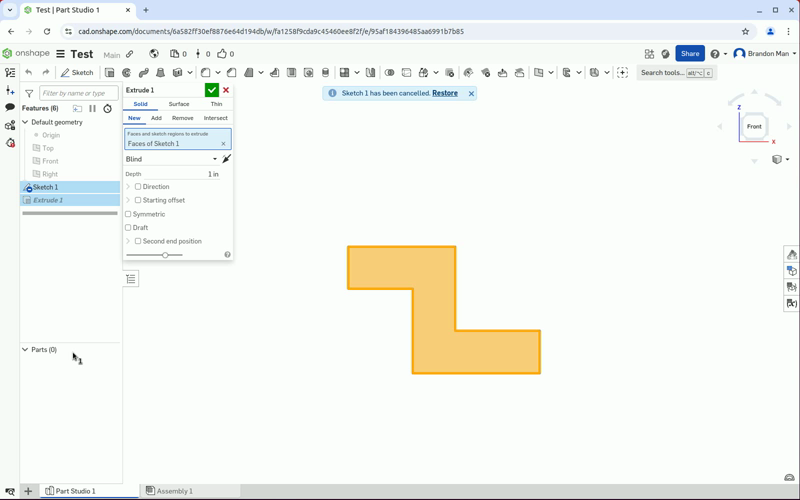
mouse_move(143, 106)
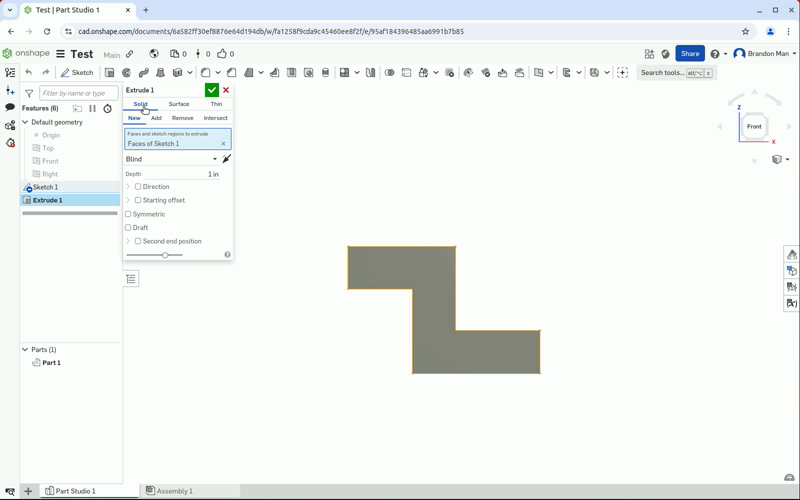
click(143, 106)
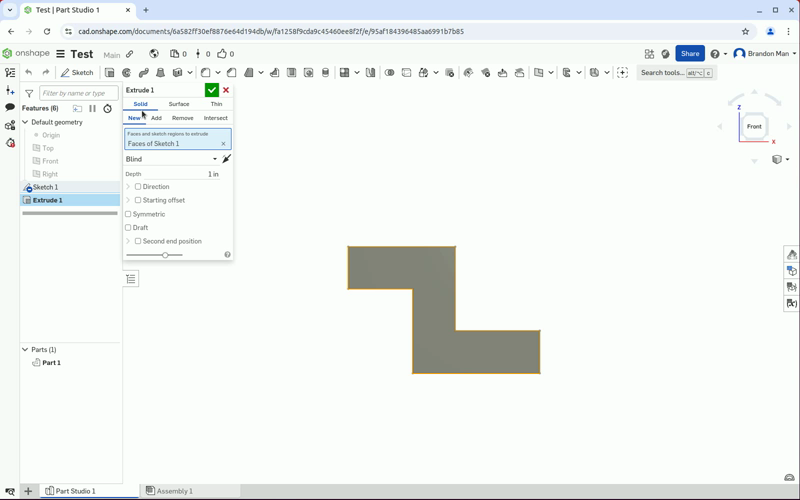
mouse_move(137, 120)
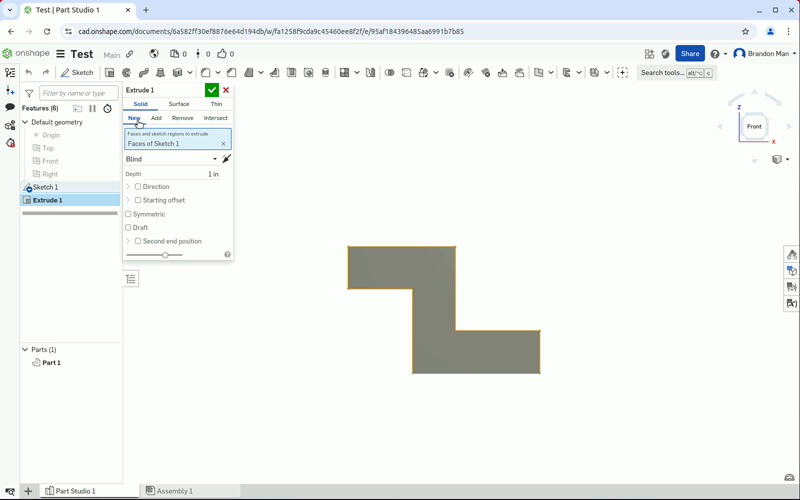
click(137, 120)
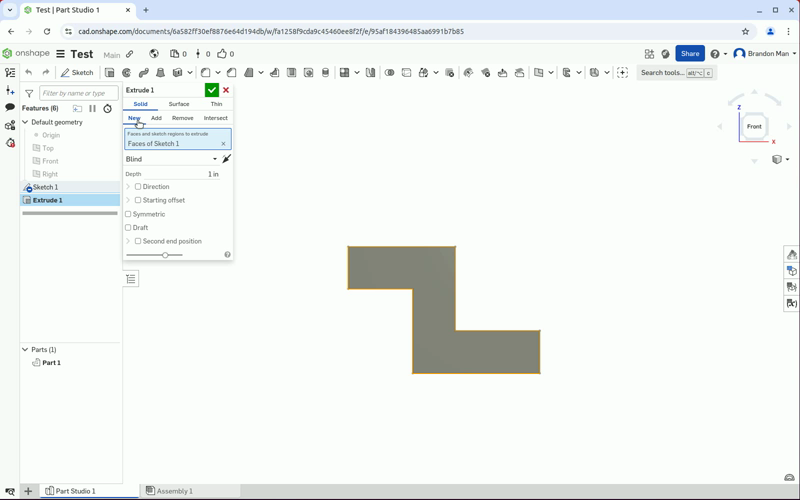
key(tab, 4)
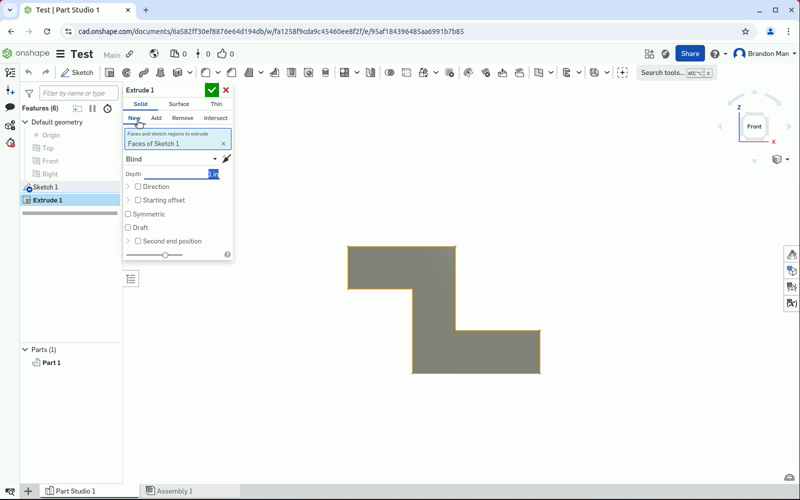
text(21.905)
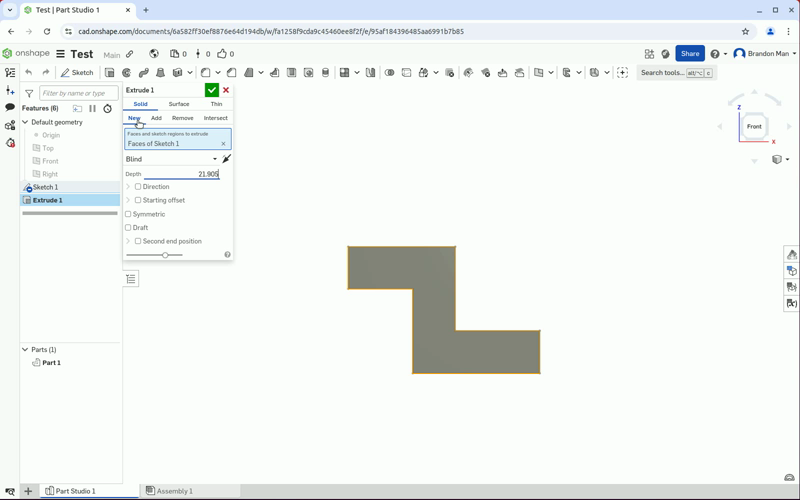
key(enter)
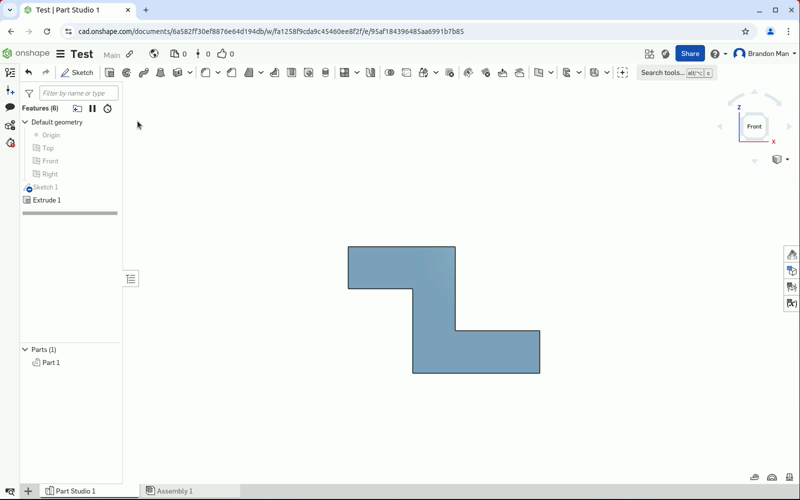
key(shift+h)
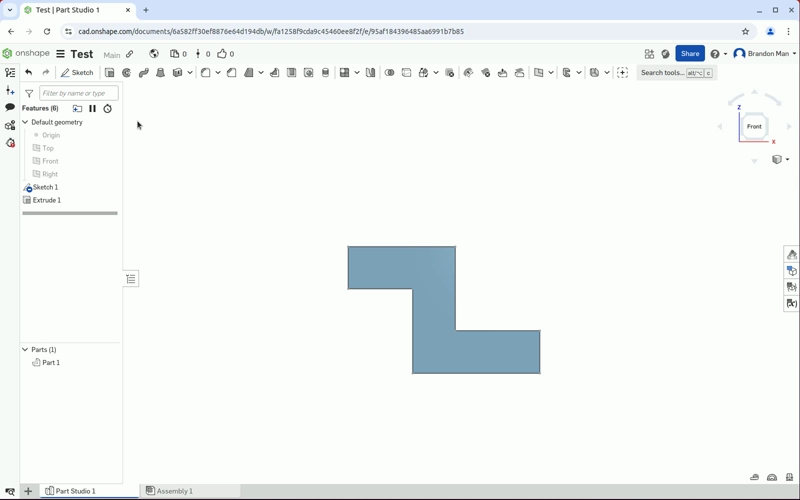
key(shift+h)
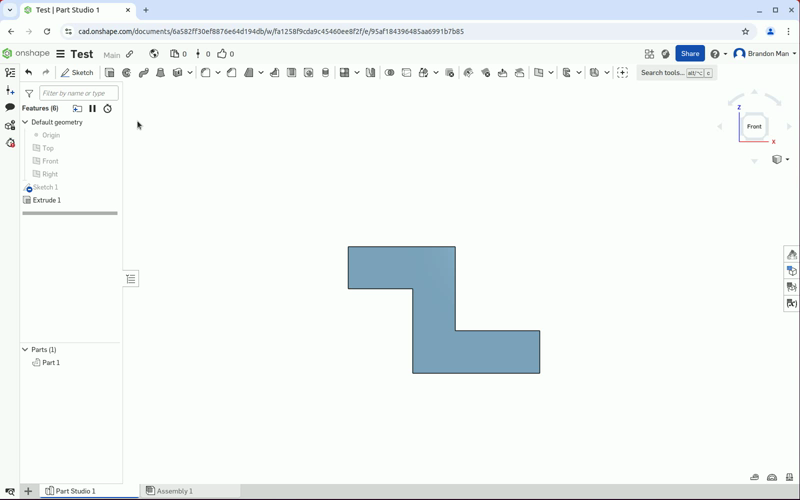
mouse_move(73, 189)
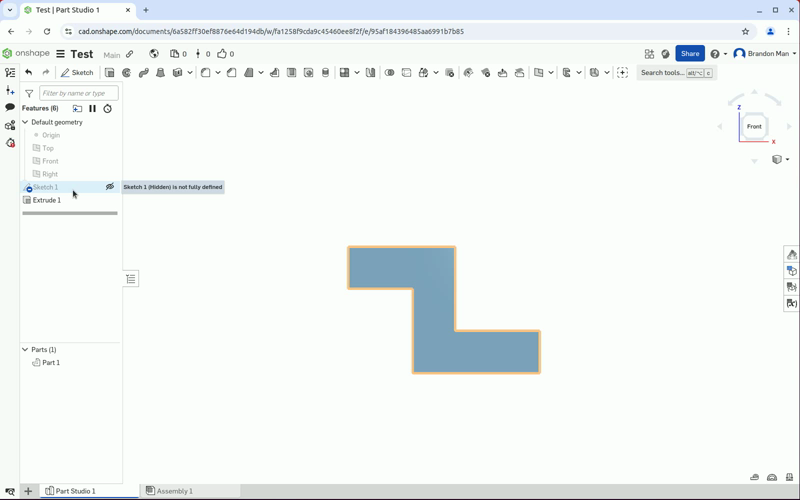
click(73, 189)
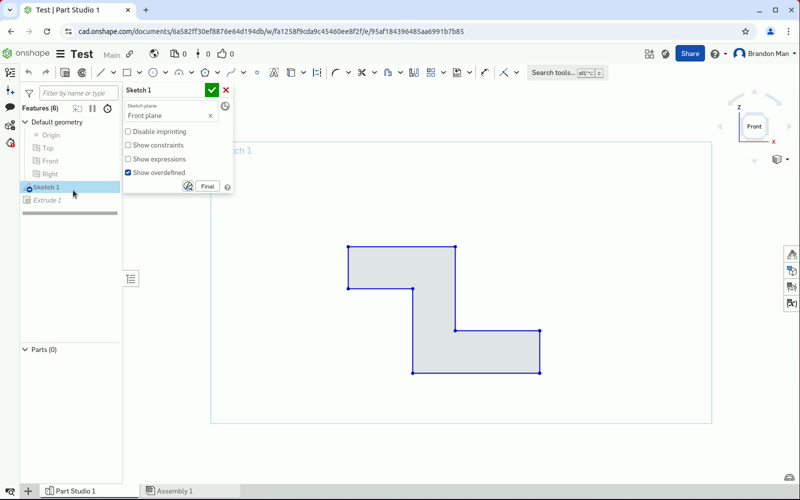
mouse_move(229, 92)
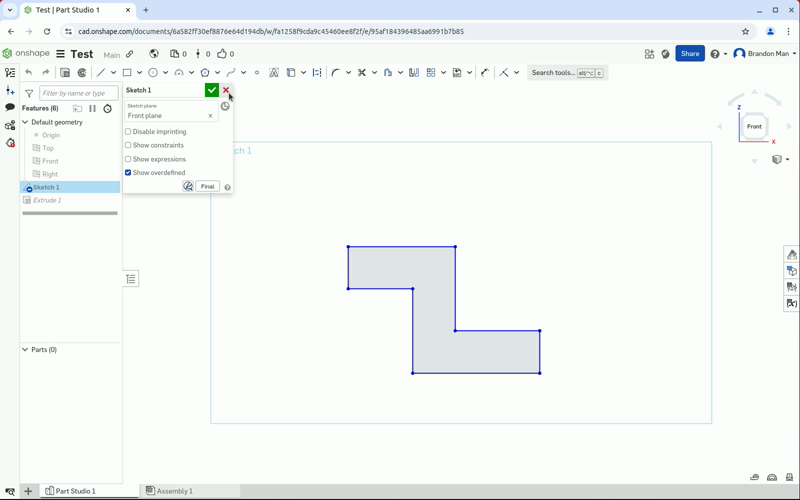
click(229, 92)
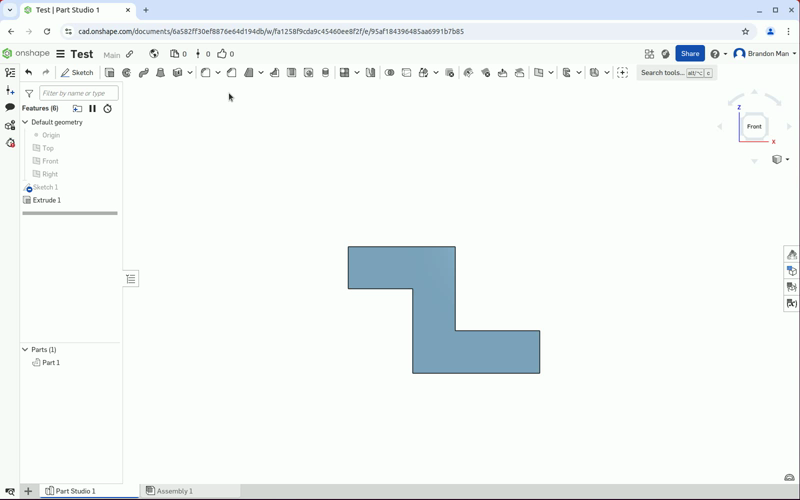
mouse_move(73, 352)
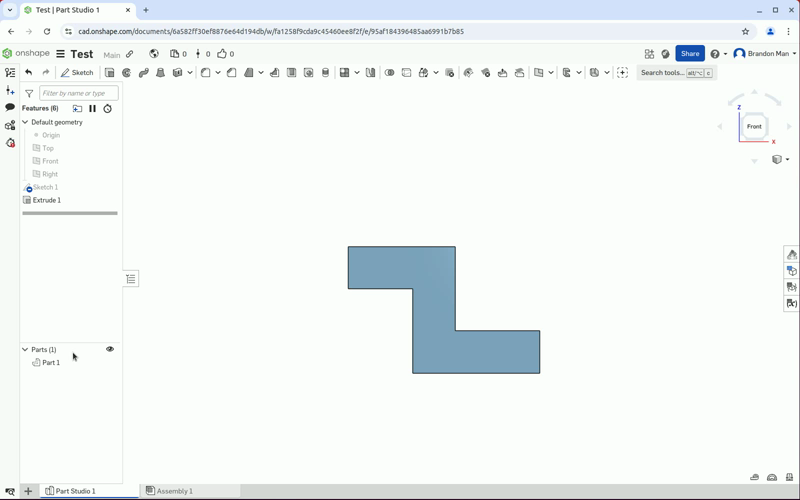
key(y)
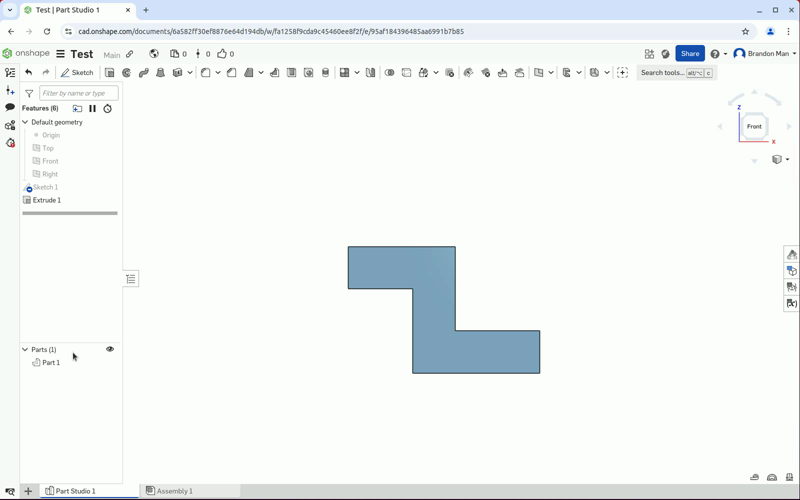
key(shift+p)
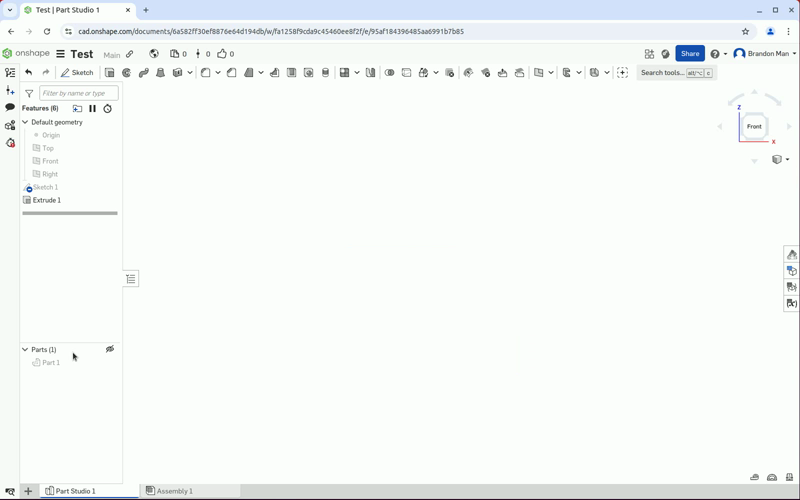
key(space)
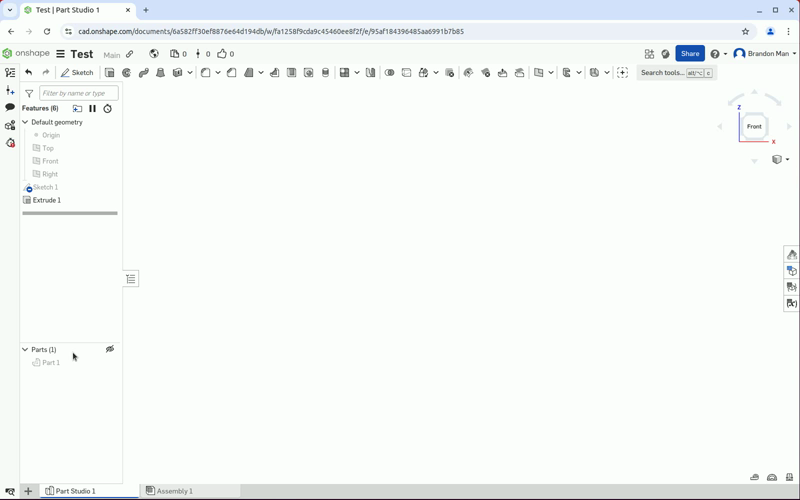
key_down(shift)
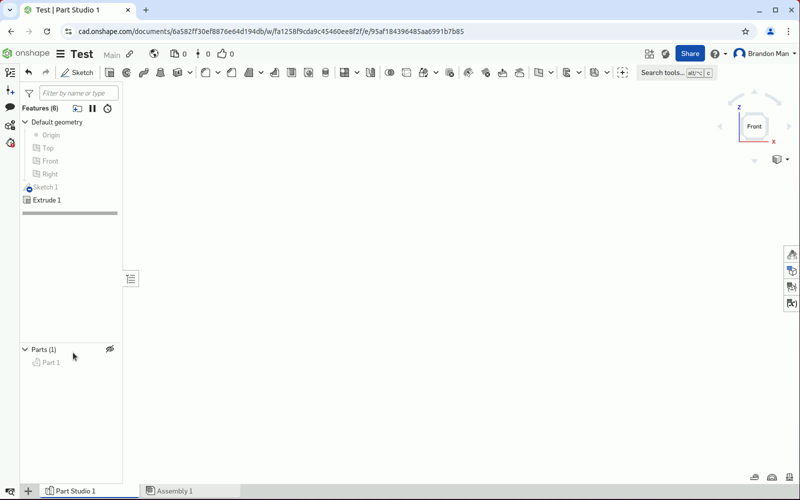
key(left)
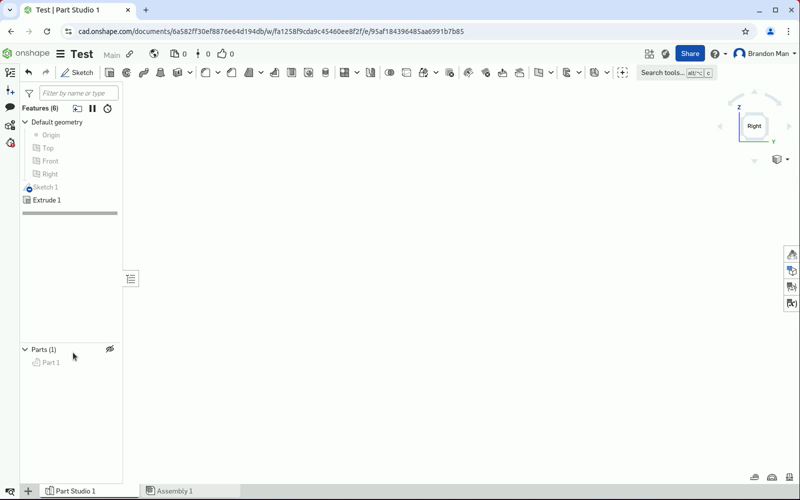
key_up(shift)
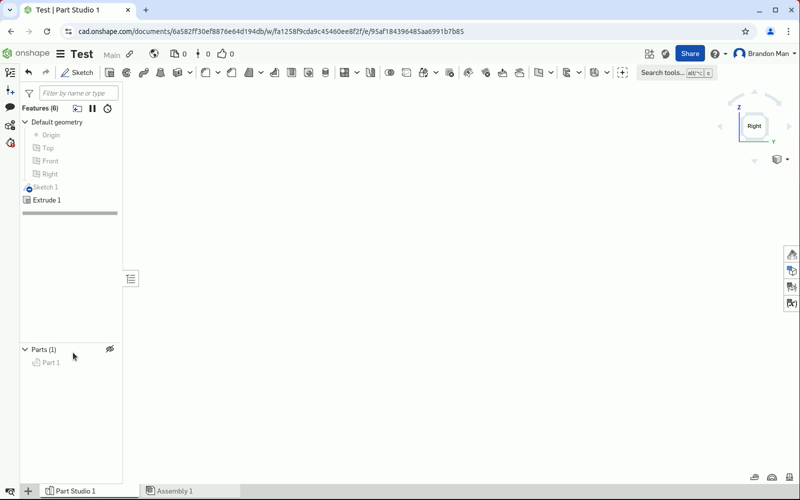
mouse_move(73, 352)
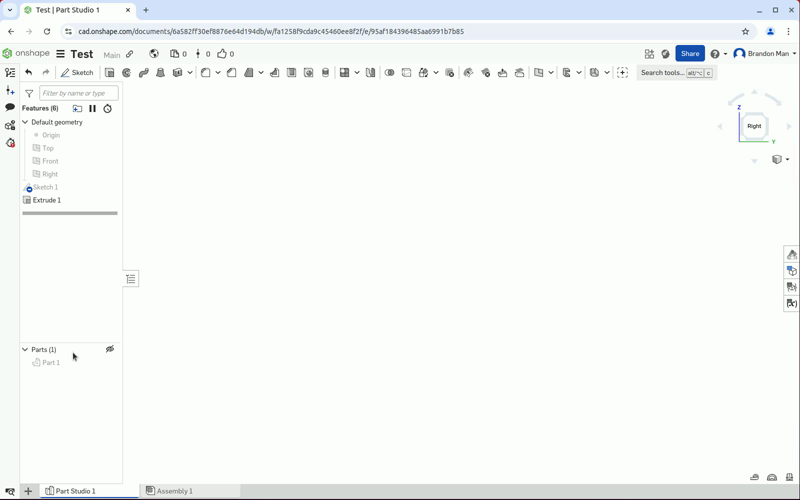
key(shift+y)
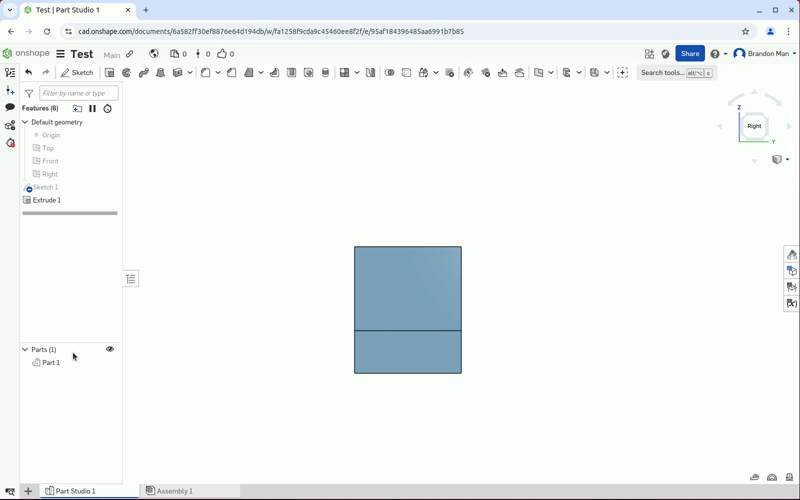
mouse_move(541, 75)
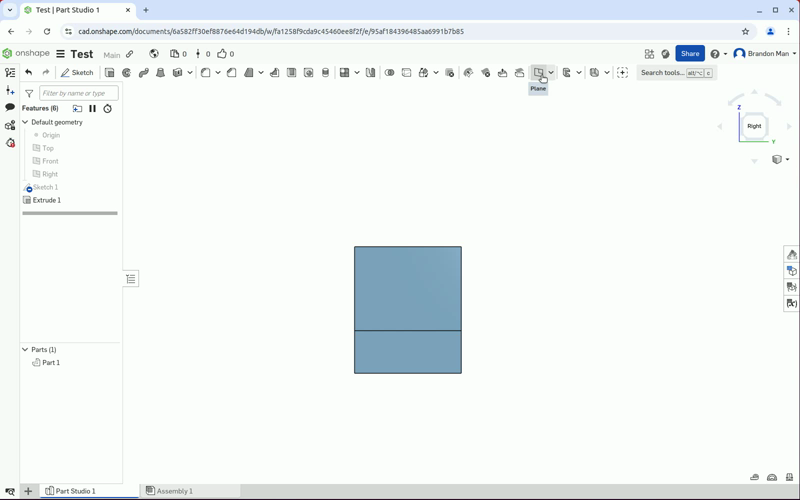
click(541, 75)
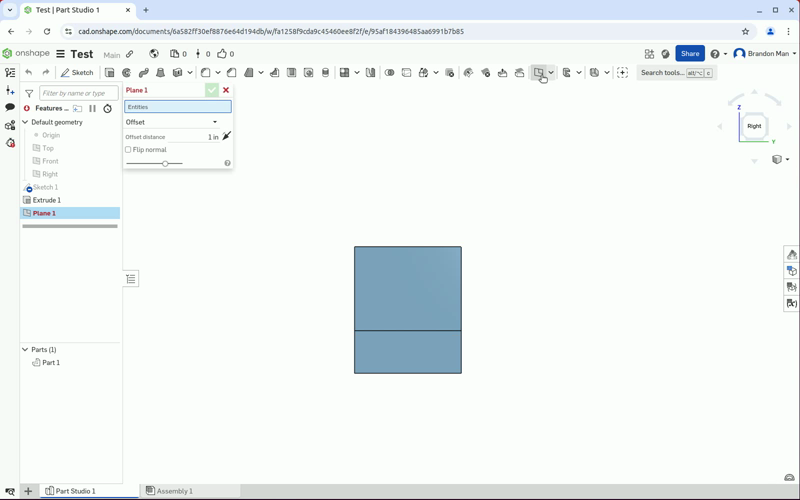
mouse_move(73, 176)
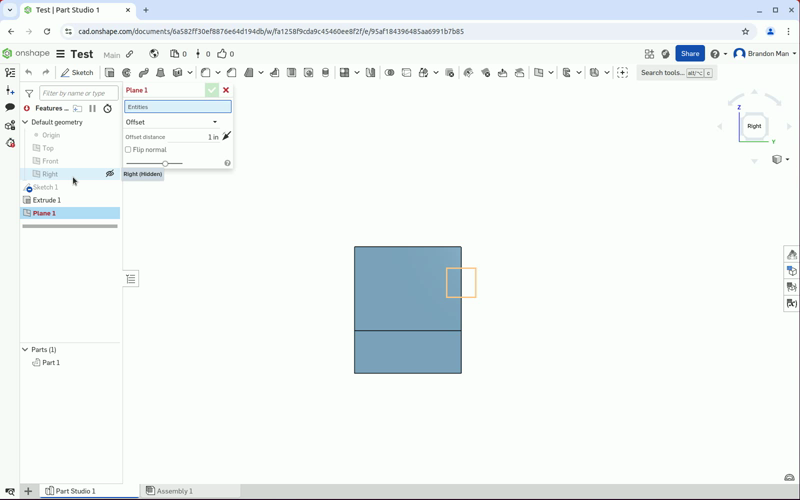
click(73, 176)
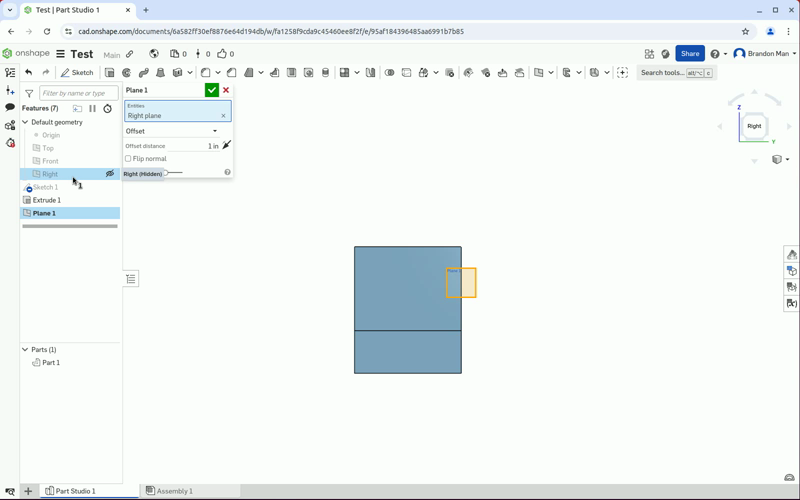
key(tab, 2)
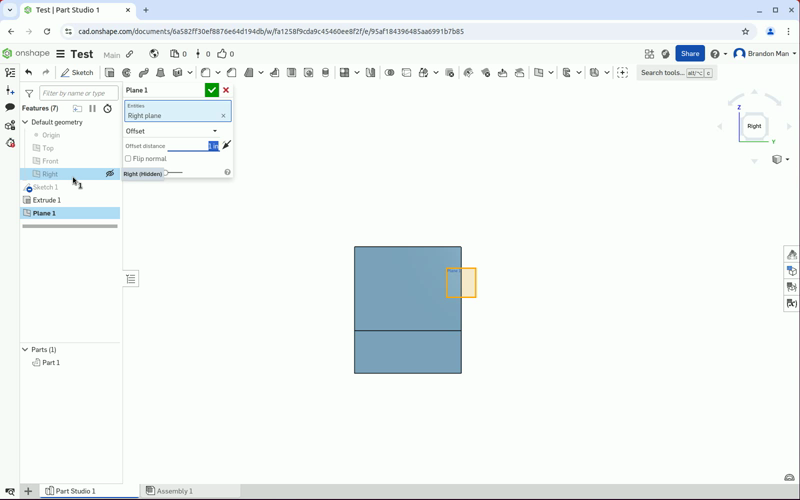
text(1.202)
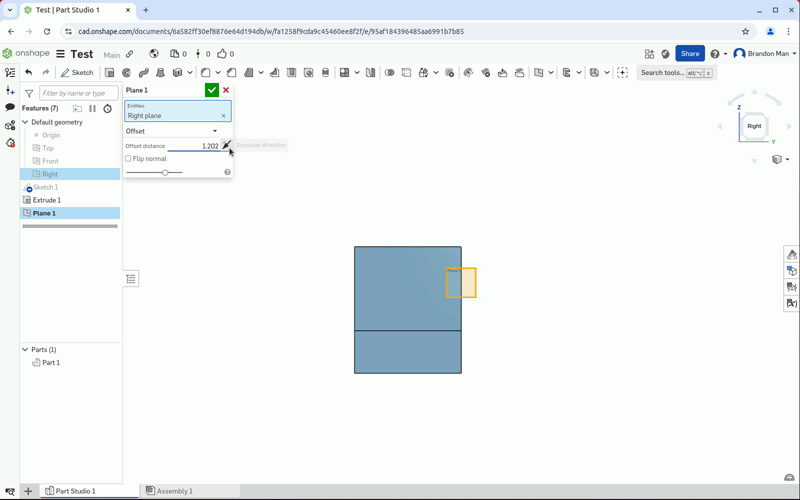
mouse_move(229, 147)
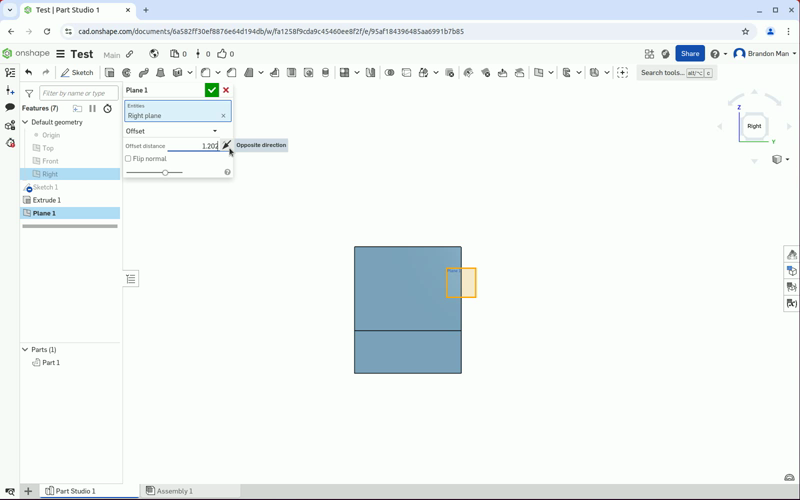
click(229, 147)
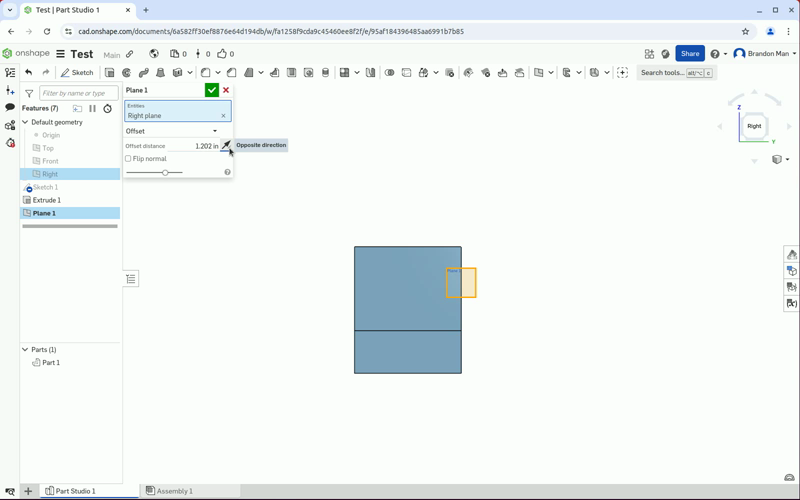
key(enter, 2)
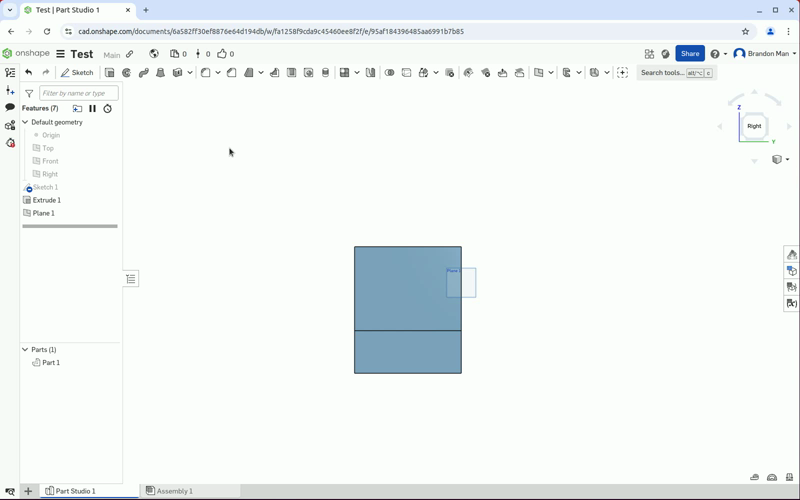
key(shift+s)
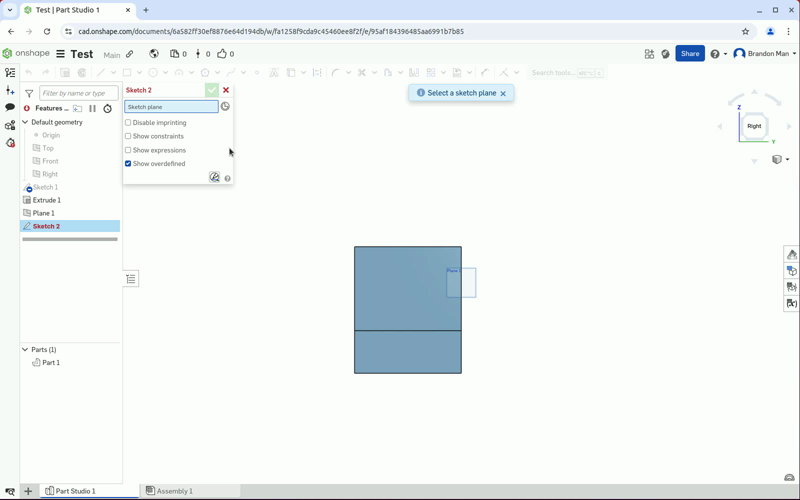
mouse_move(73, 215)
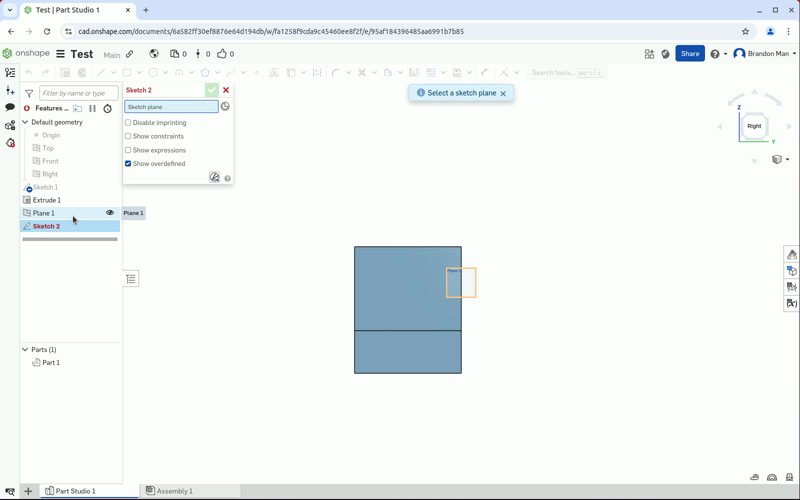
click(73, 215)
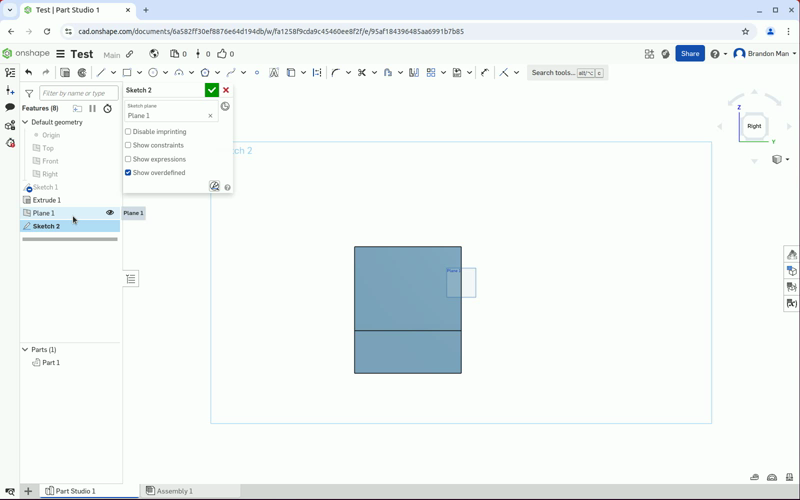
mouse_move(73, 352)
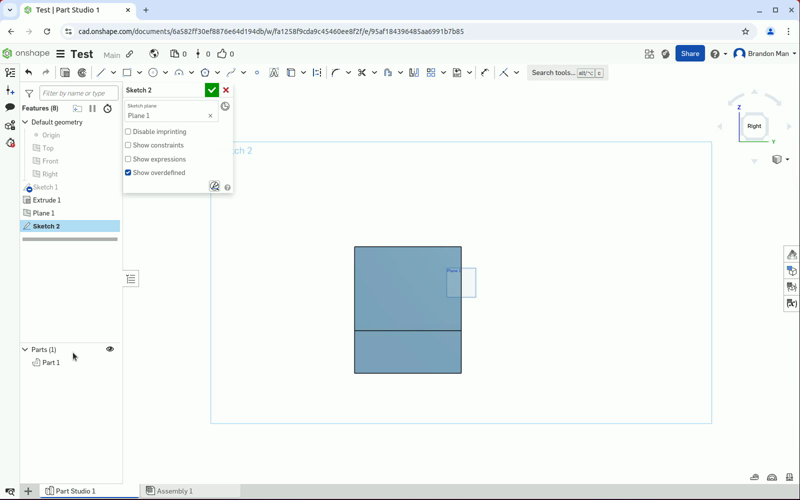
key(y)
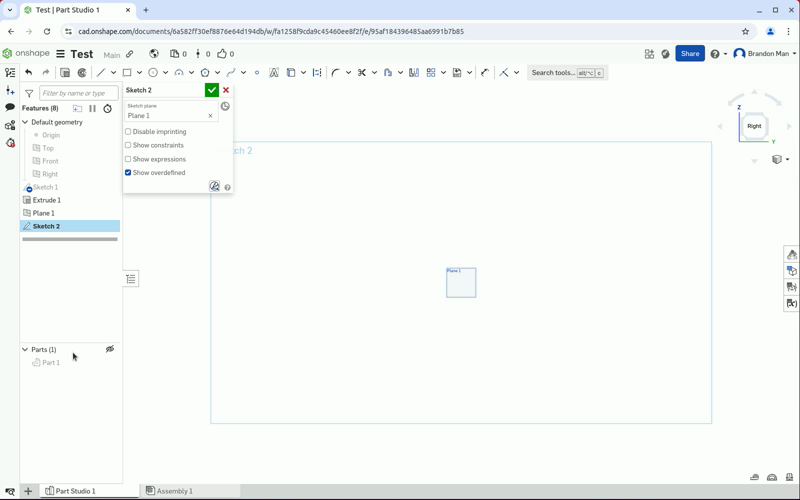
key(l)
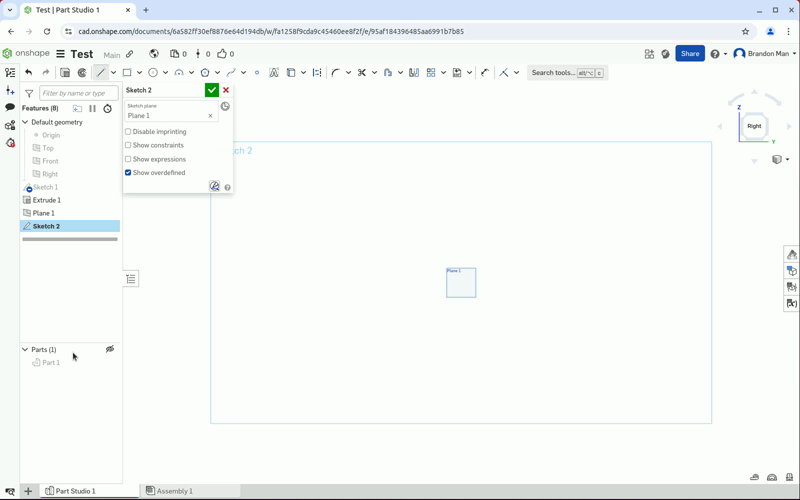
key_down(shift)
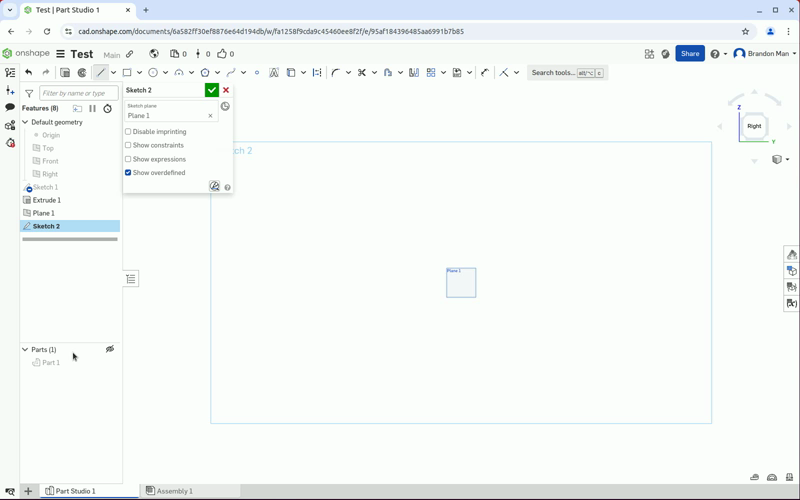
mouse_move(418, 330)
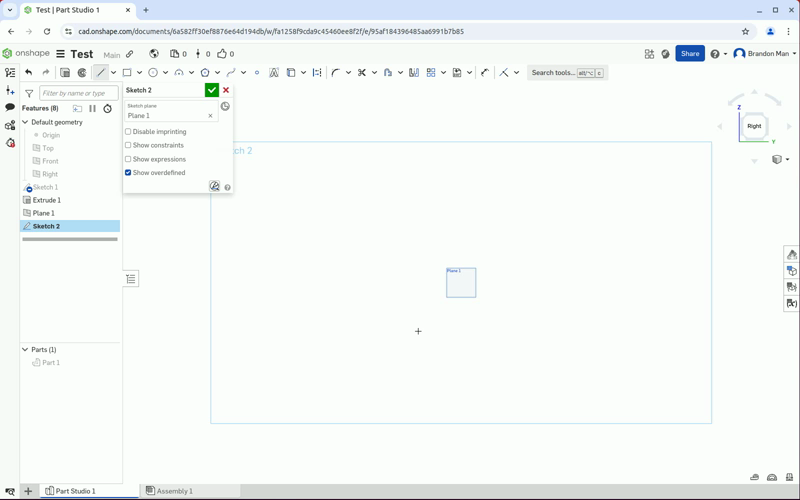
click(418, 330)
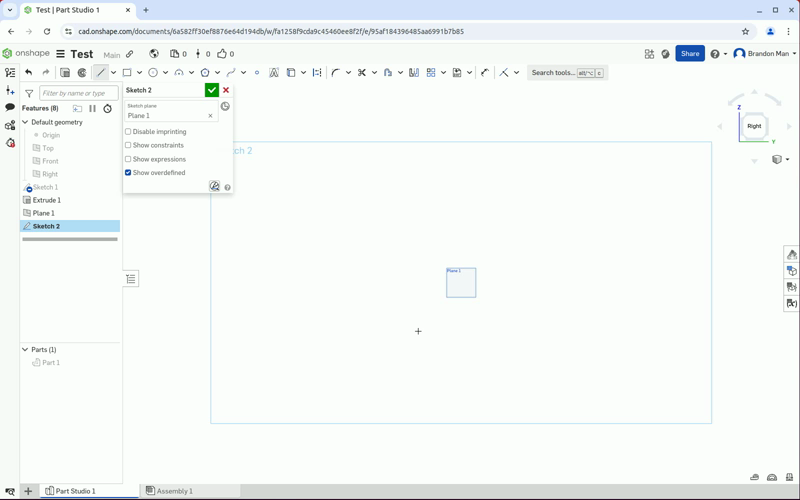
key_up(shift)
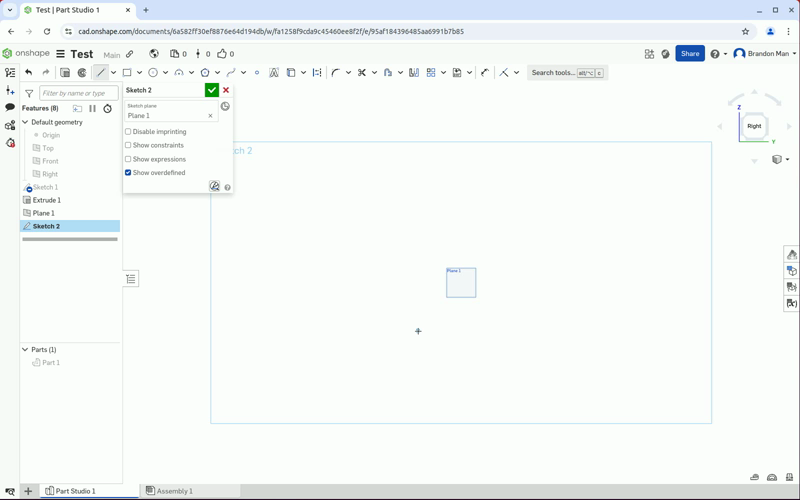
key_down(shift)
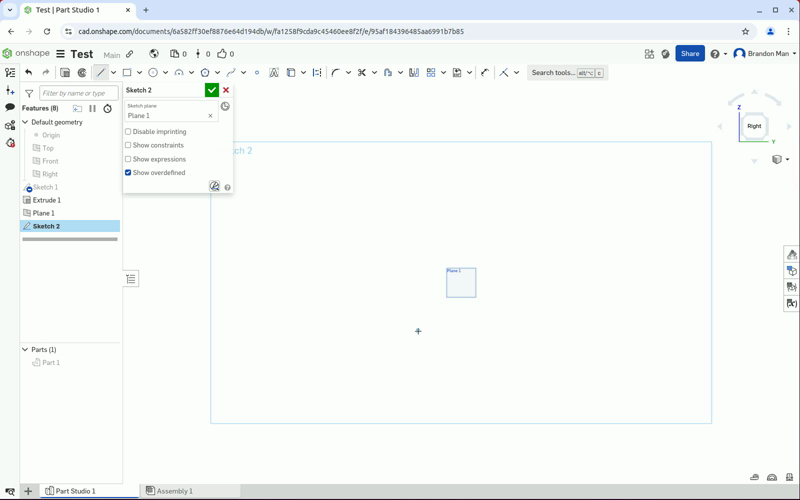
mouse_move(448, 330)
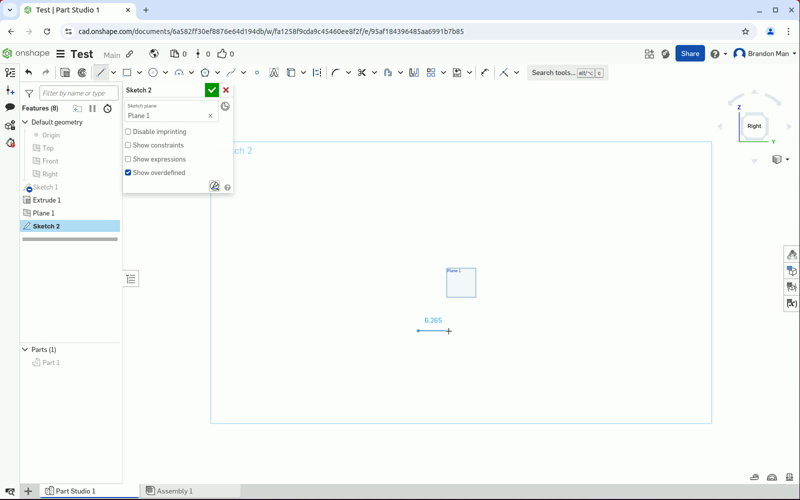
mouse_move(461, 330)
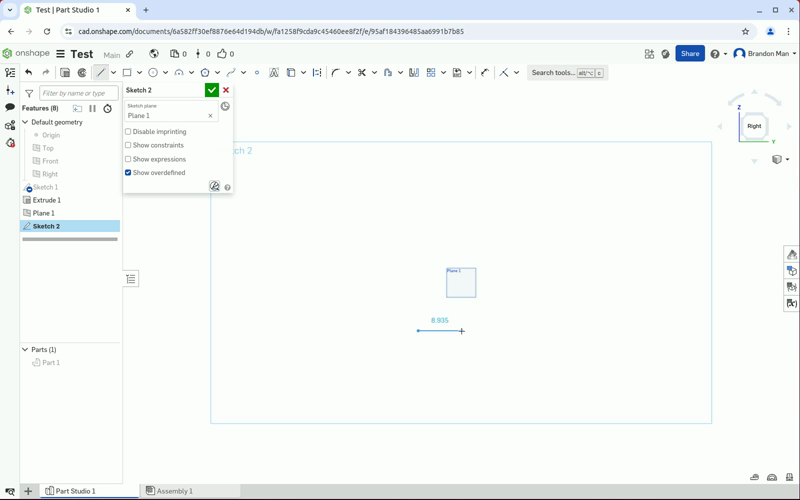
click(461, 330)
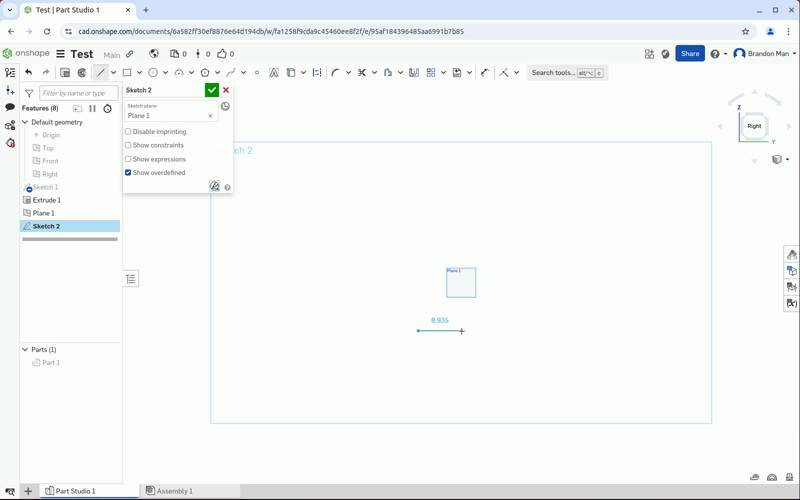
key_up(shift)
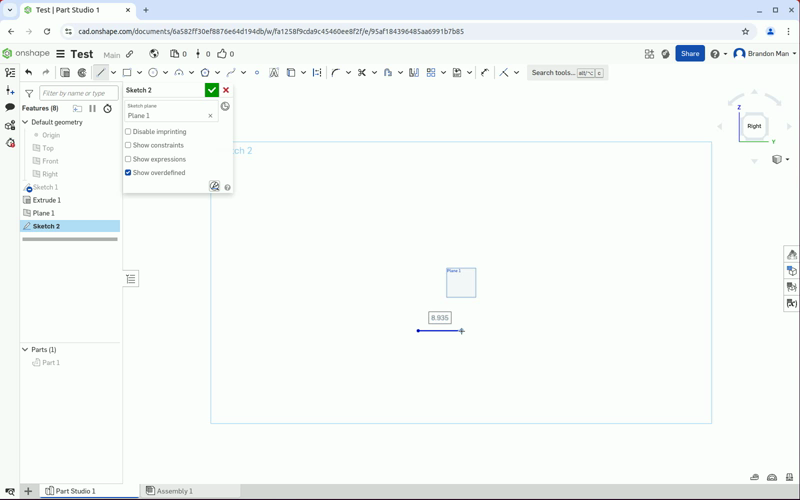
key_down(shift)
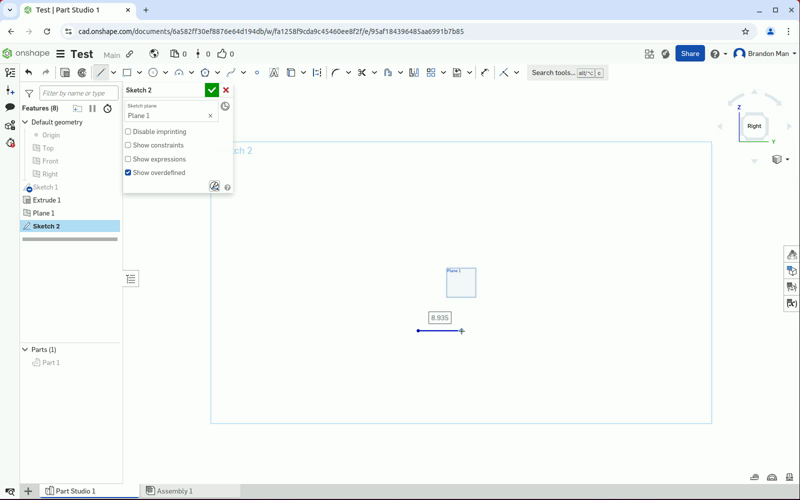
mouse_move(461, 245)
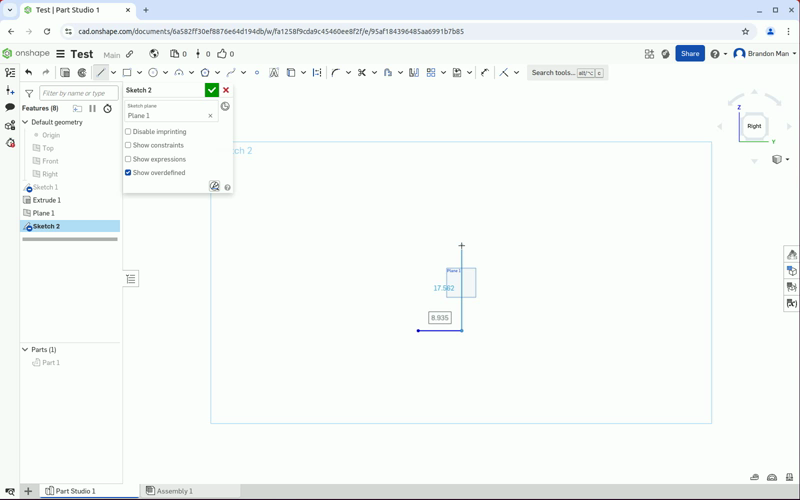
click(461, 245)
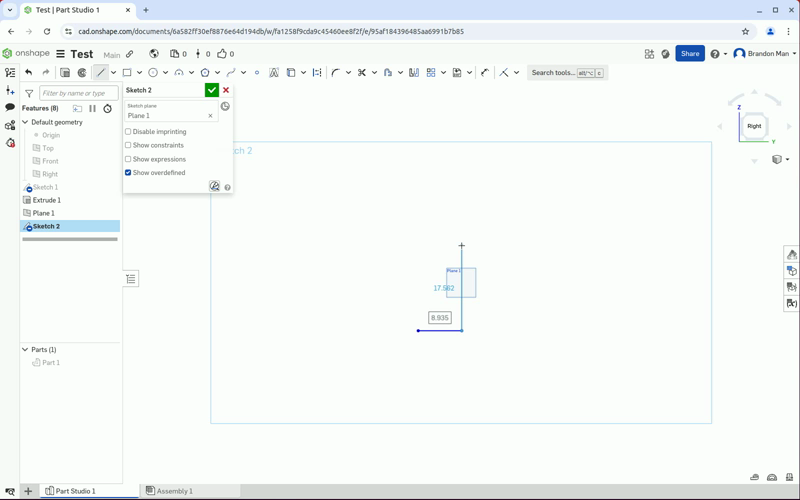
key_up(shift)
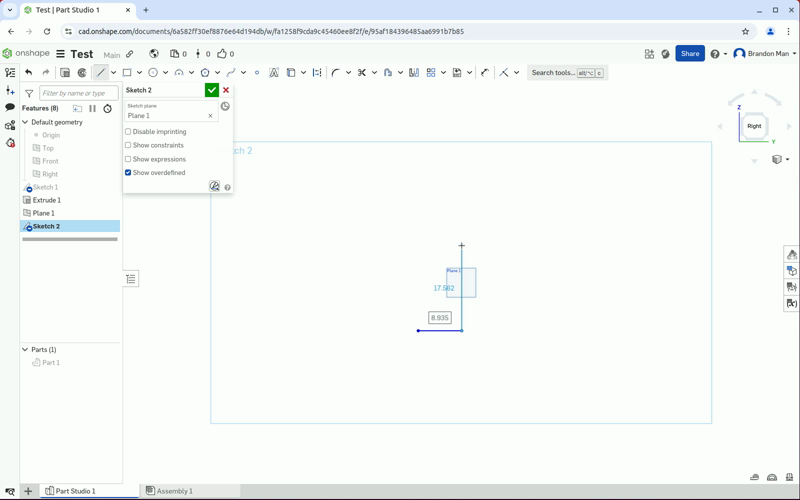
key_down(shift)
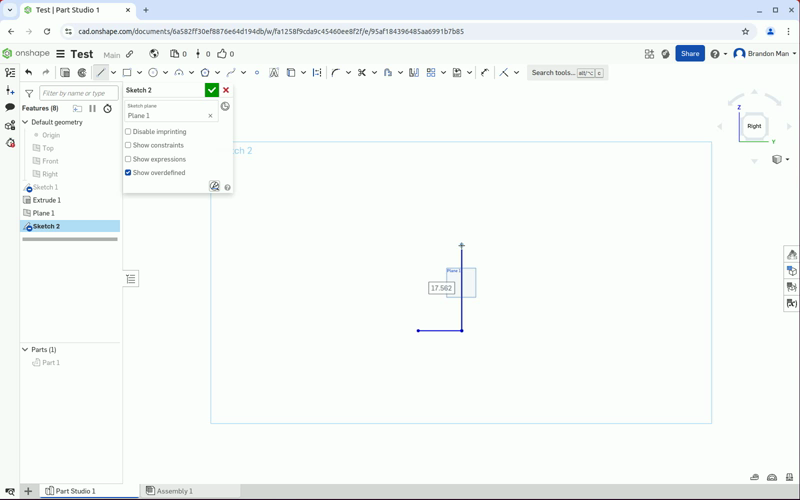
mouse_move(492, 245)
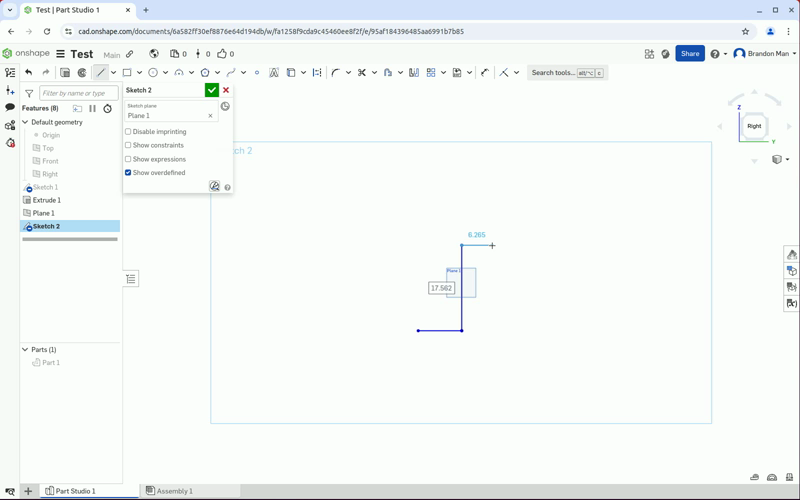
mouse_move(418, 245)
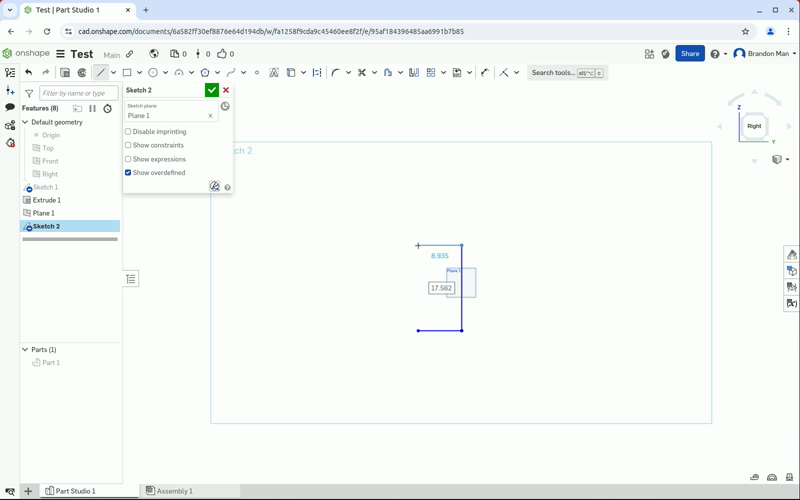
click(418, 245)
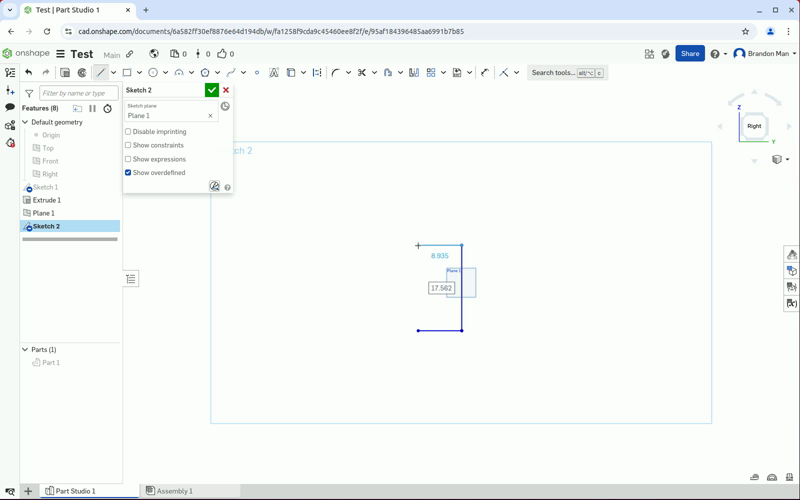
key_up(shift)
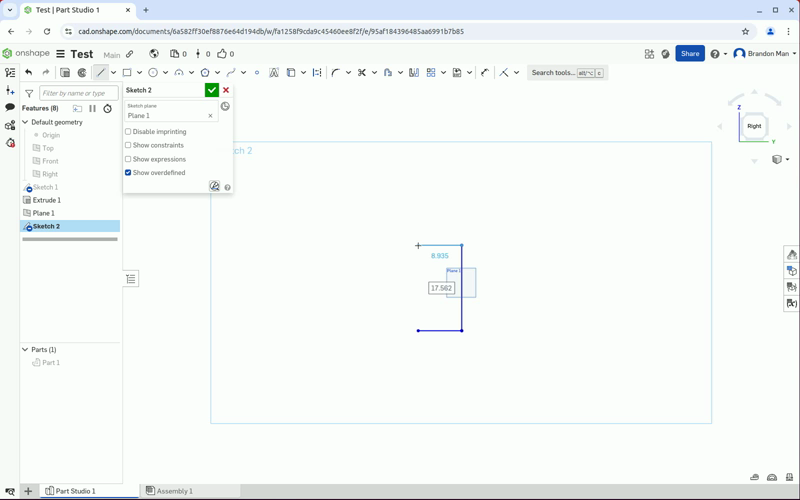
key_down(shift)
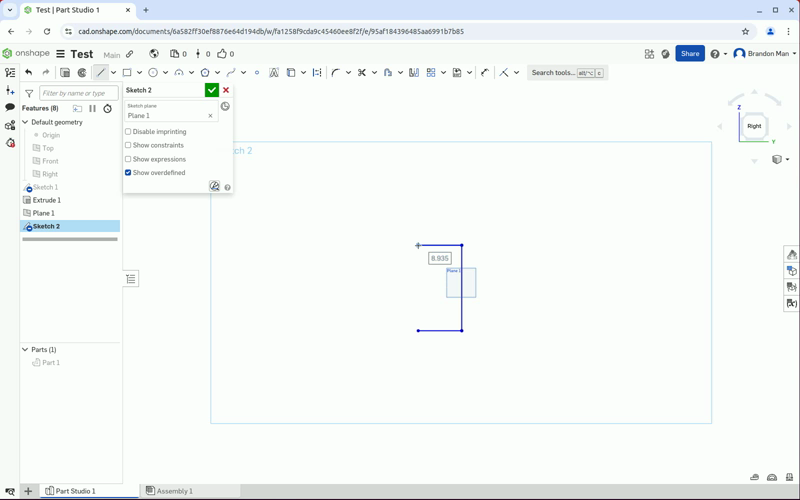
mouse_move(418, 330)
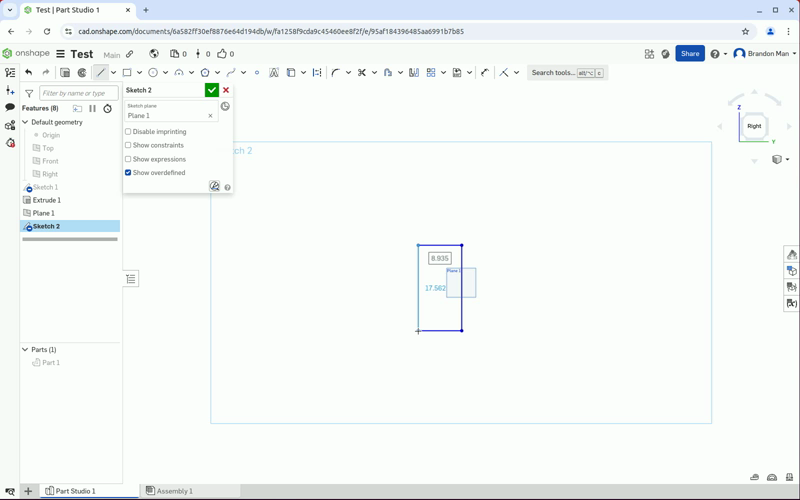
key_up(shift)
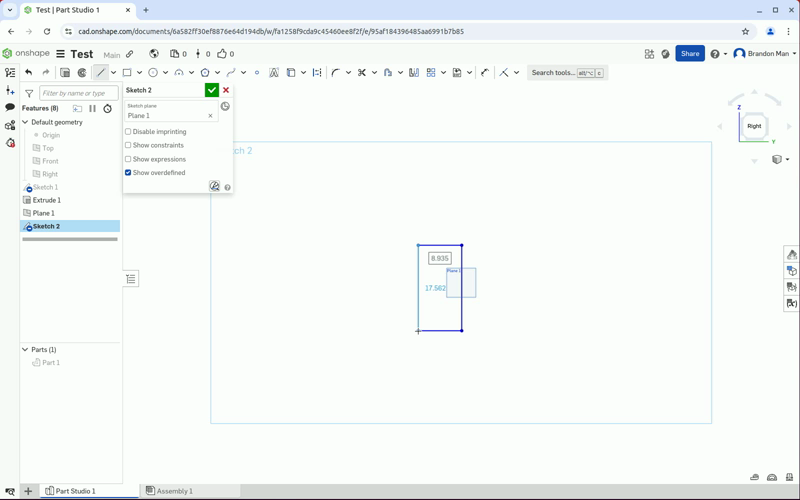
click(418, 330)
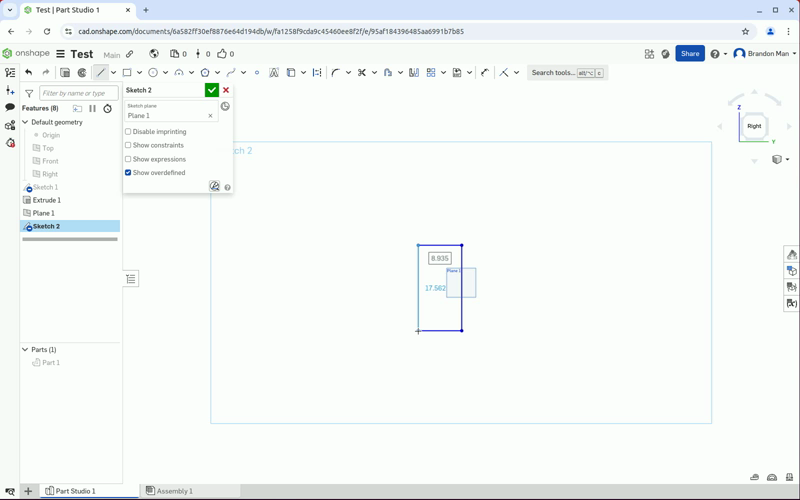
key(esc)
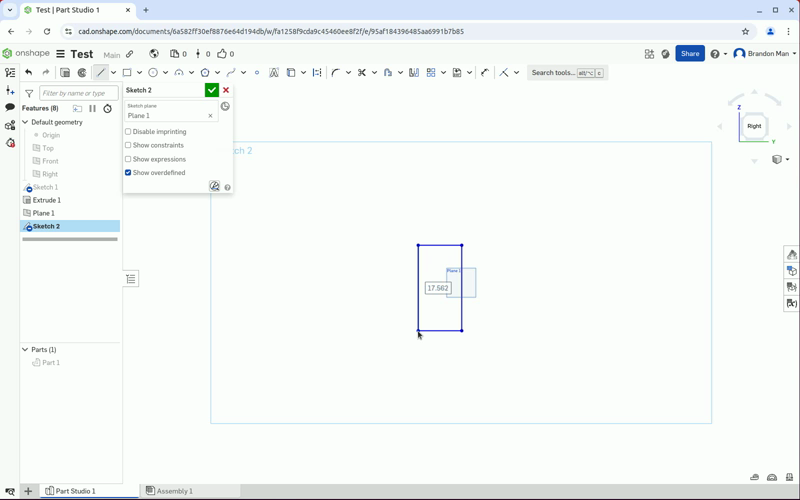
mouse_move(457, 263)
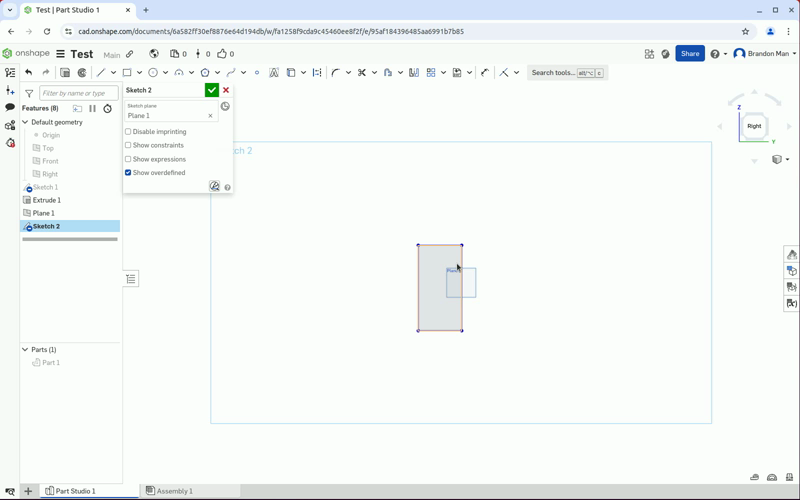
click(457, 263)
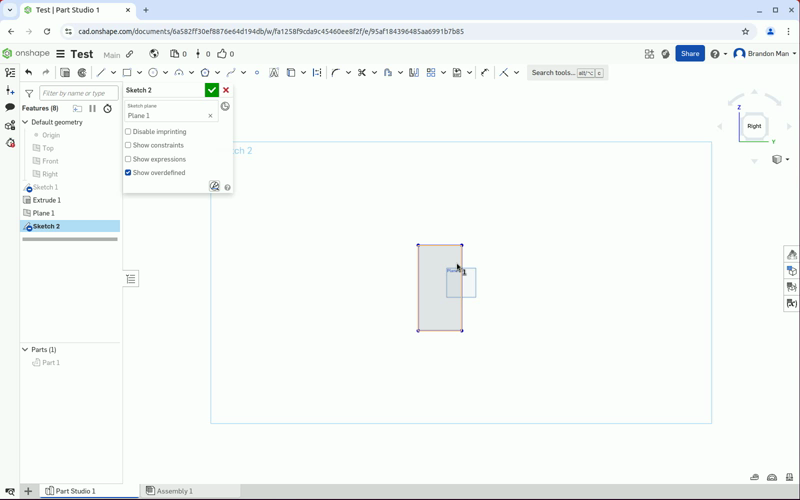
mouse_move(73, 352)
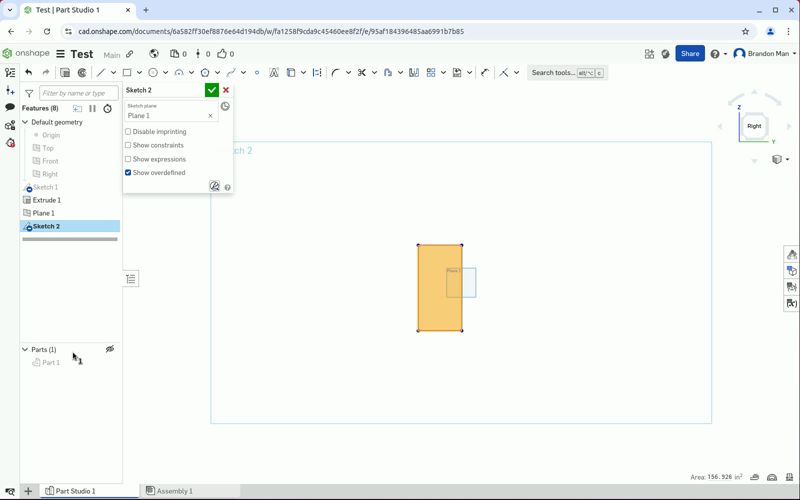
key(shift+y)
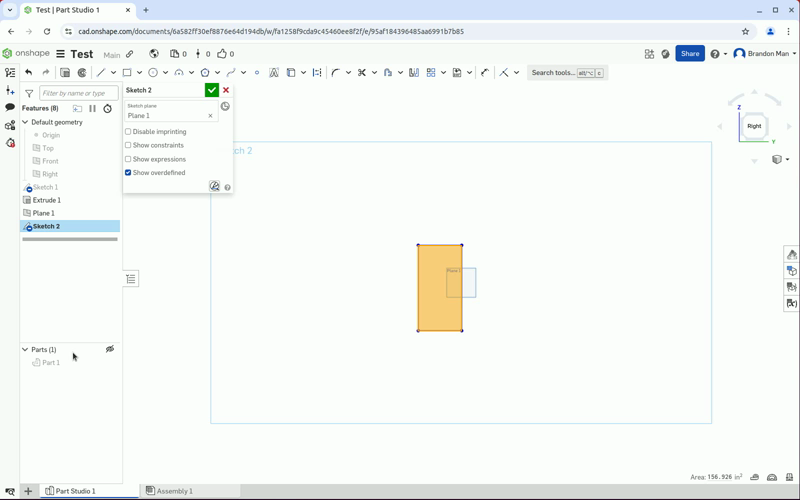
key(shift+e)
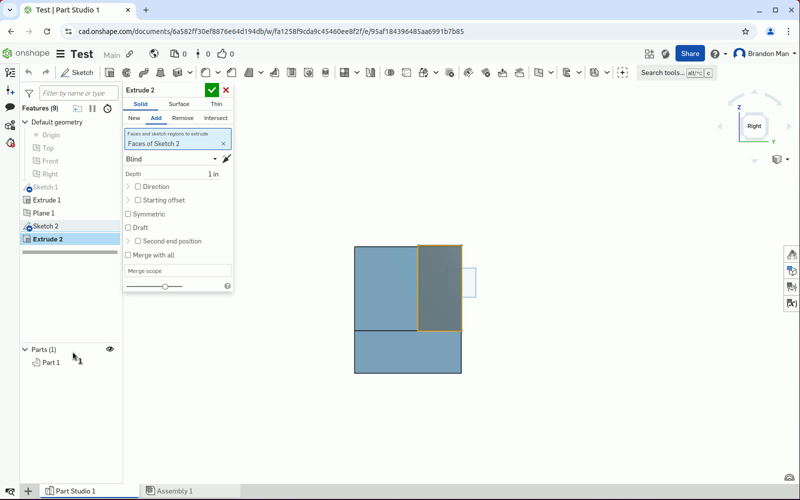
mouse_move(143, 106)
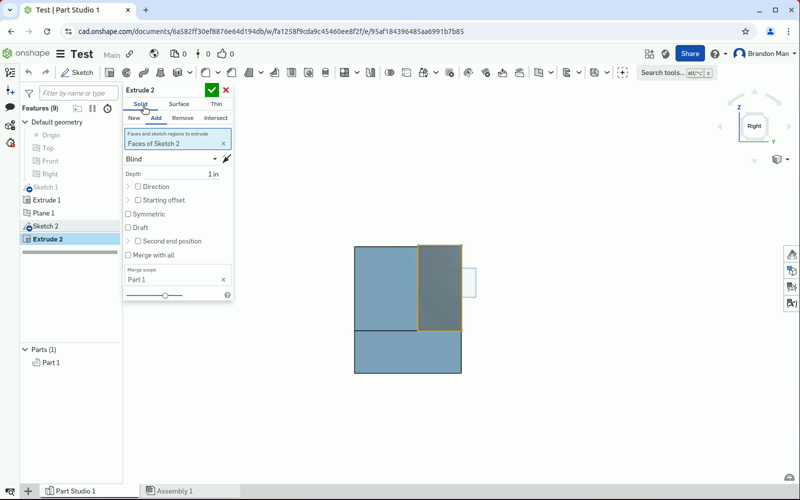
click(143, 106)
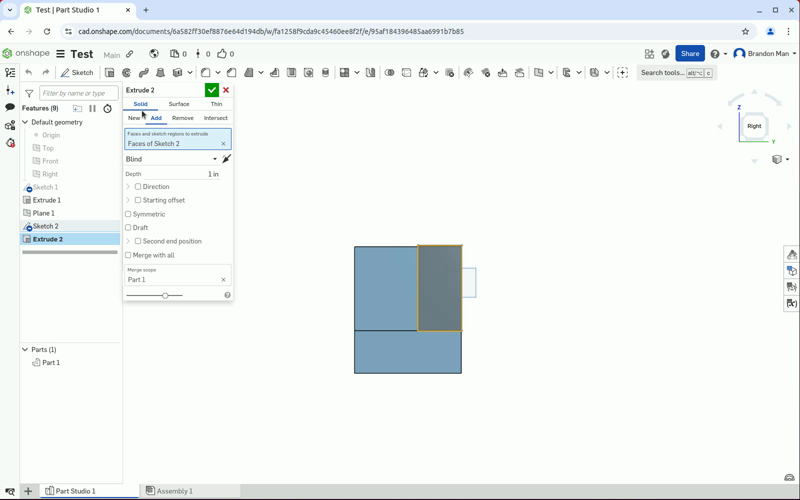
mouse_move(137, 120)
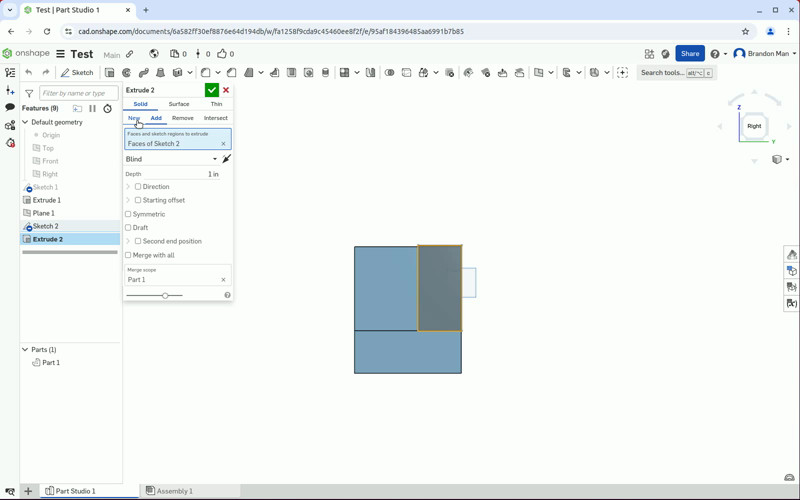
click(137, 120)
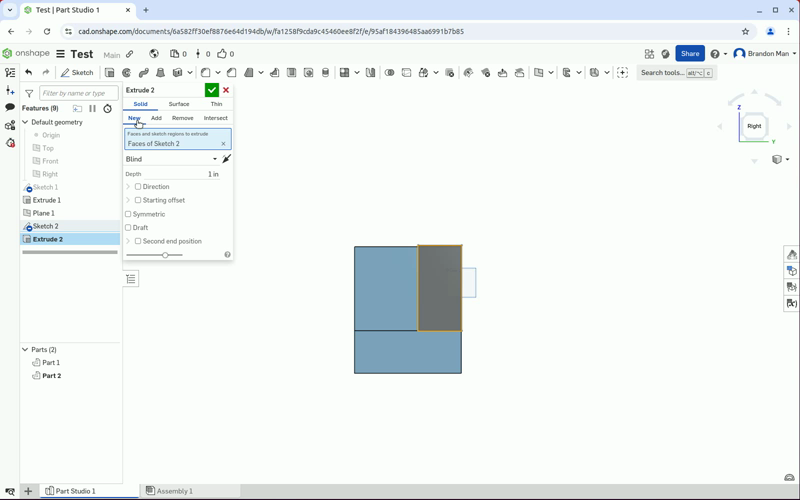
key(tab, 4)
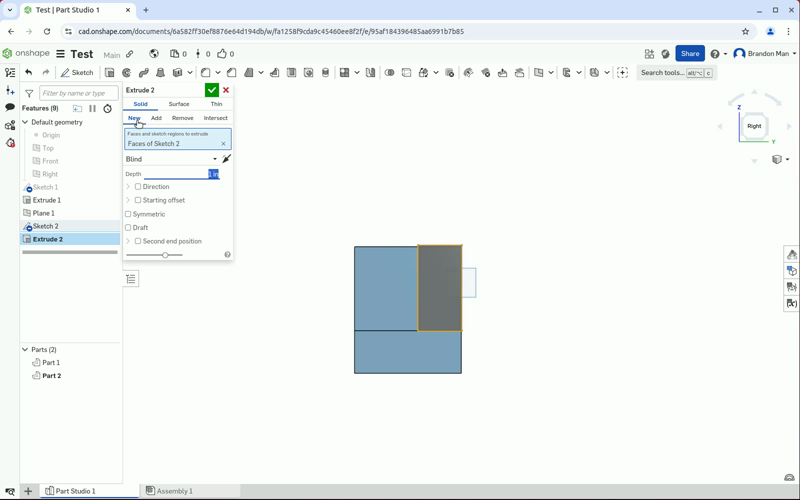
text(13.239)
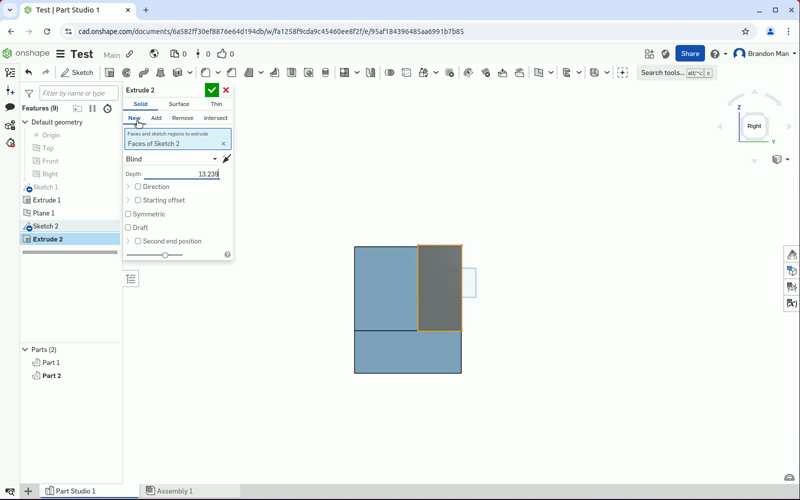
key(enter)
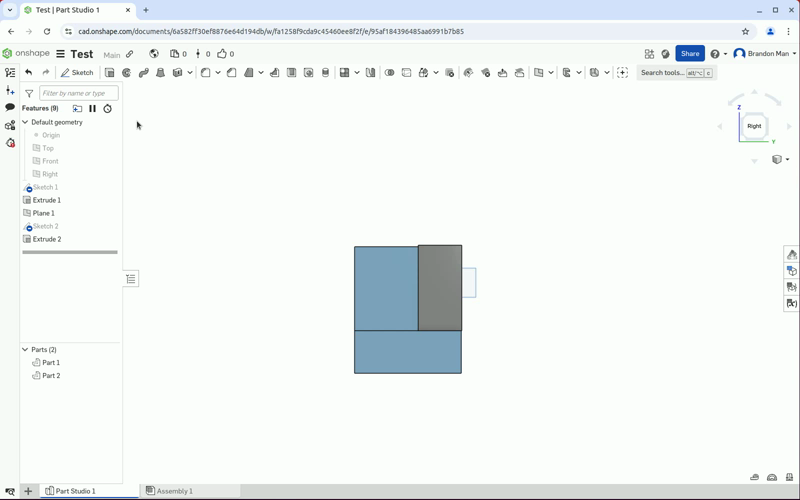
key(shift+h)
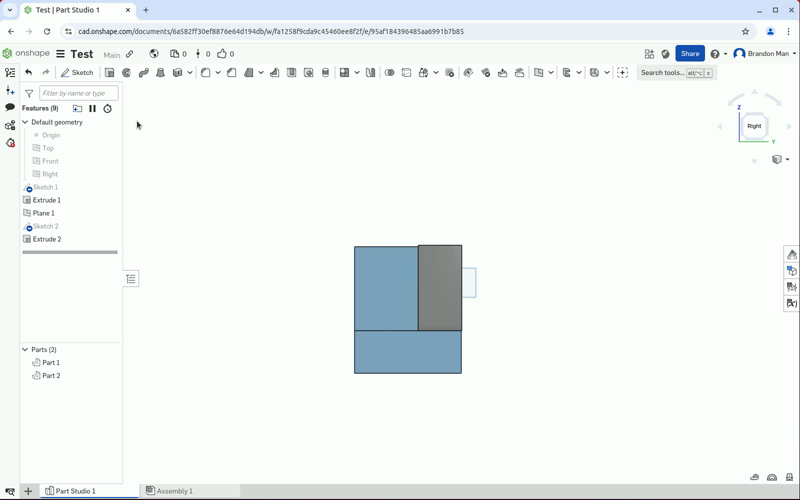
key(shift+h)
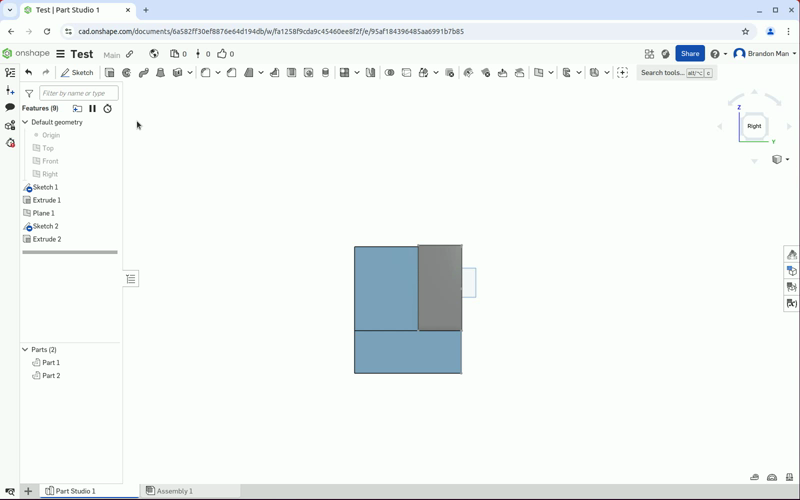
key(shift+7)
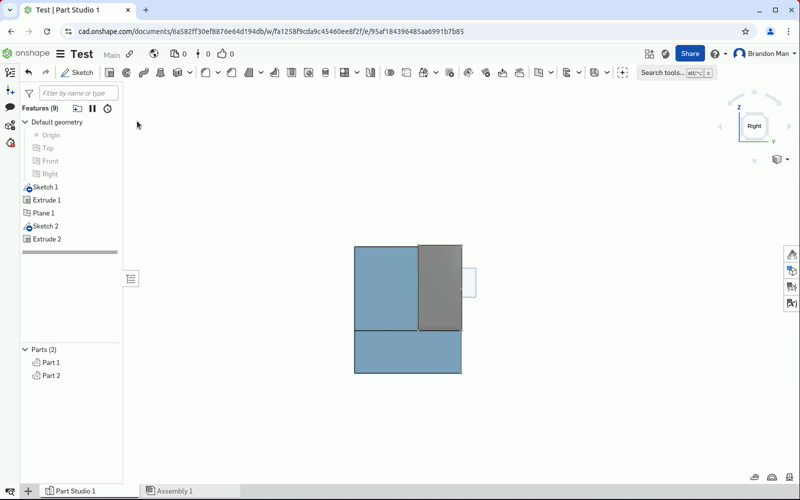
key(right, 2)
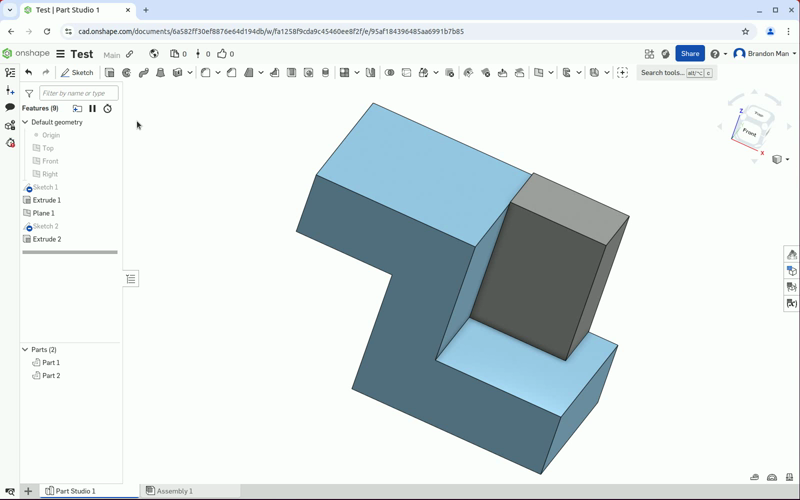
key(down, 2)
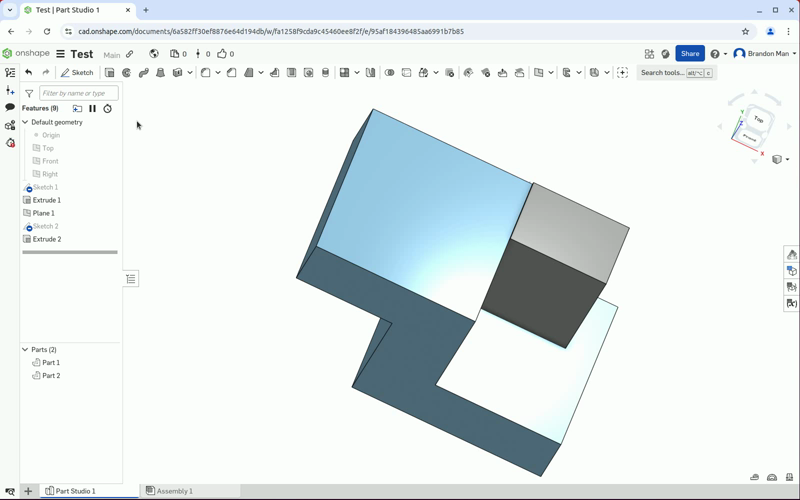
key(up, 2)
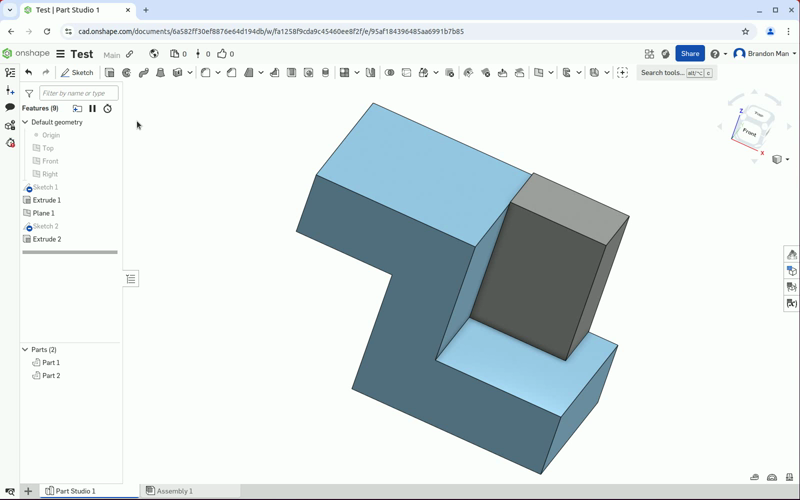
key(left, 2)
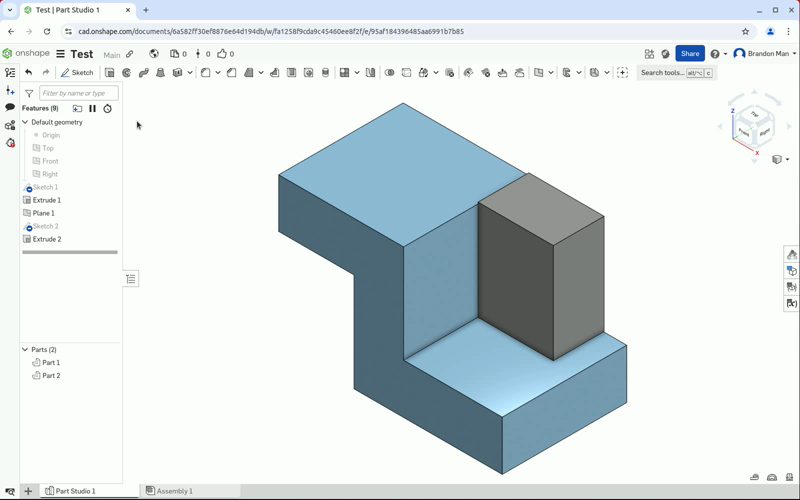
mouse_move(73, 189)
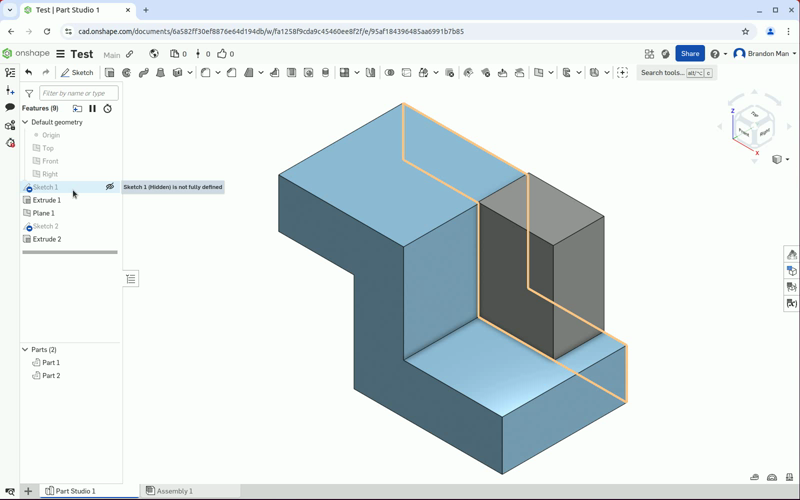
click(73, 189)